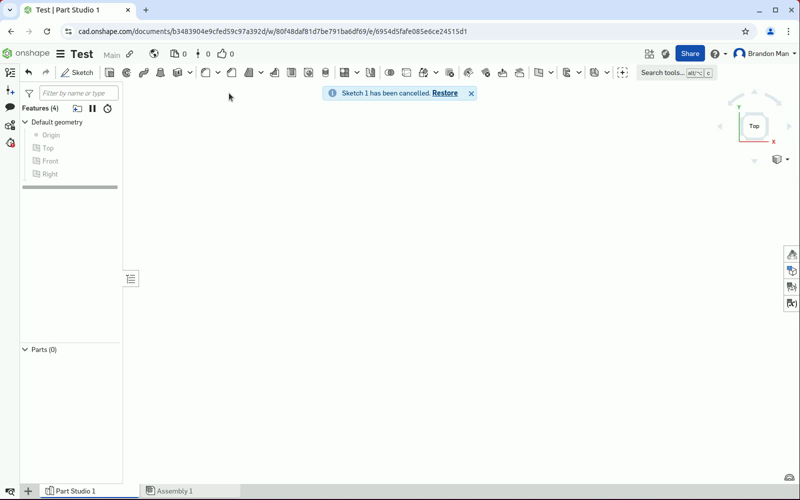
key(shift+h)
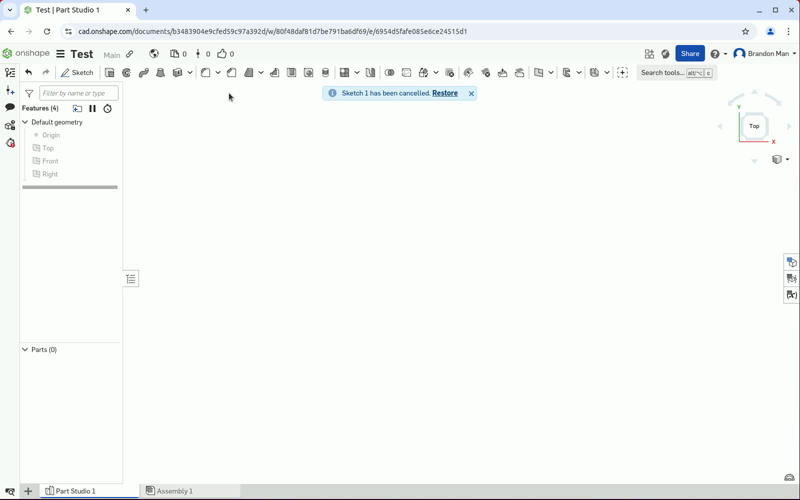
key(shift+s)
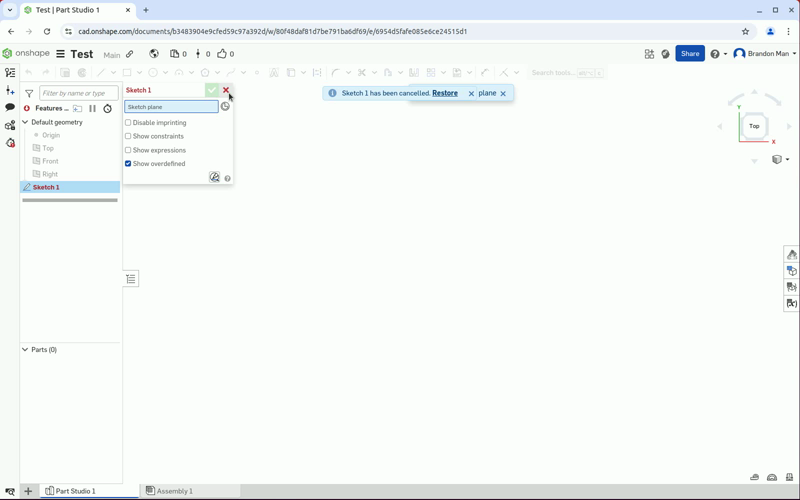
mouse_move(73, 150)
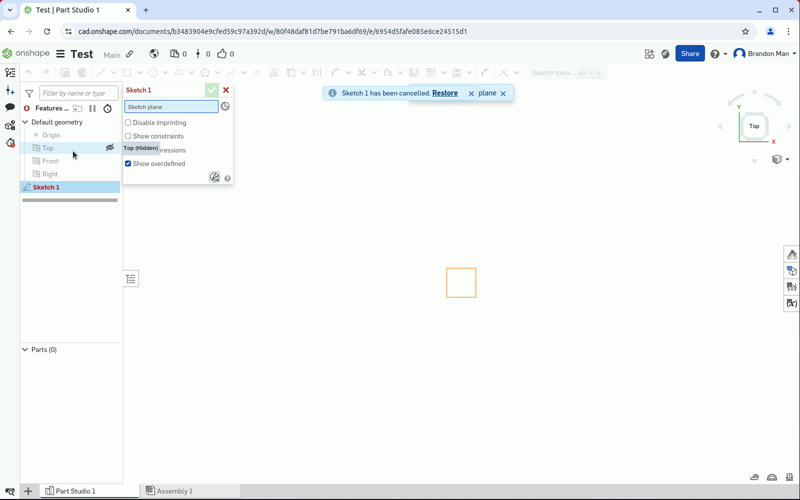
click(73, 150)
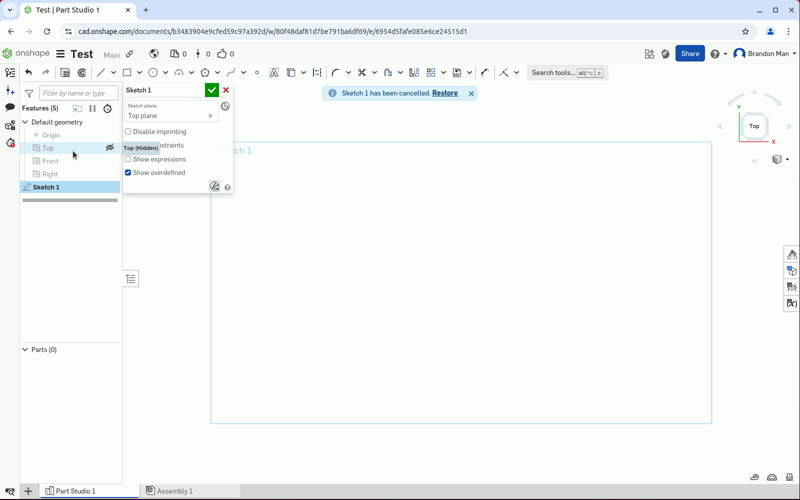
mouse_move(73, 352)
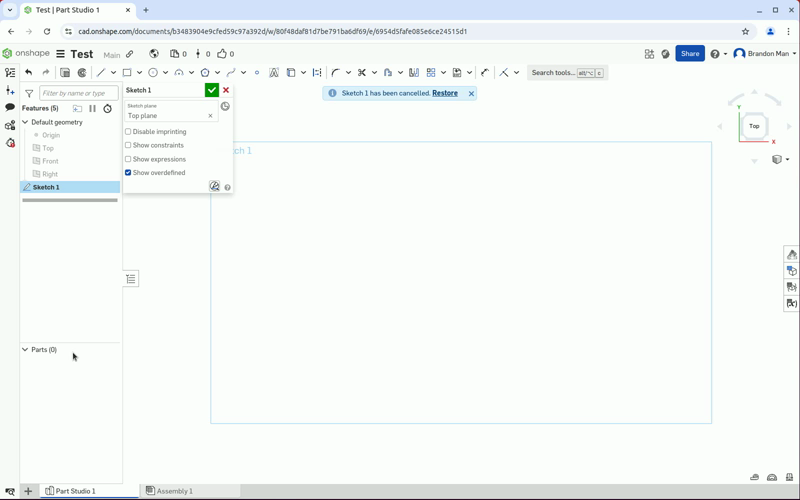
key(y)
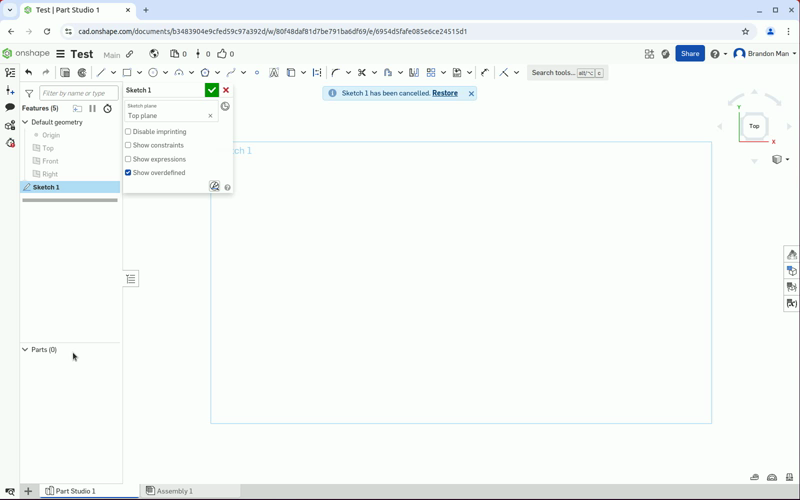
key(l)
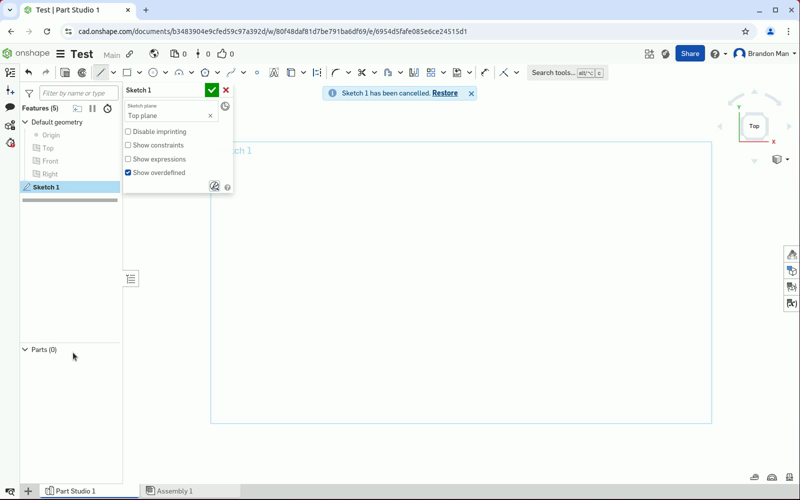
key_down(shift)
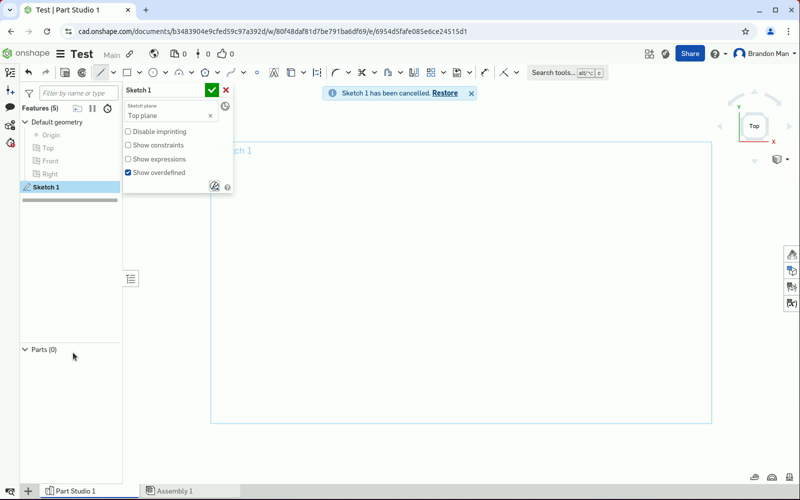
mouse_move(444, 309)
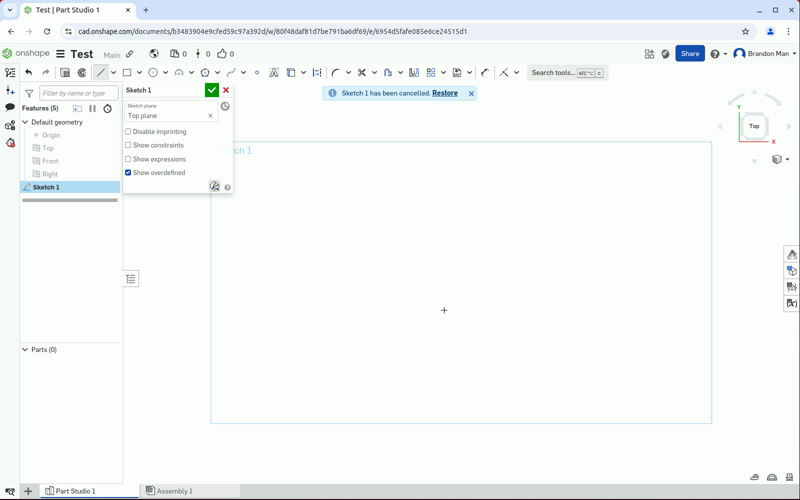
click(444, 309)
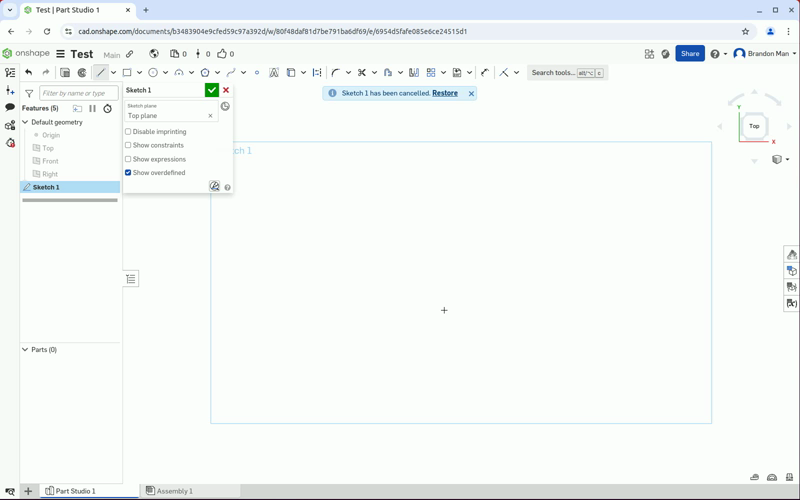
key_up(shift)
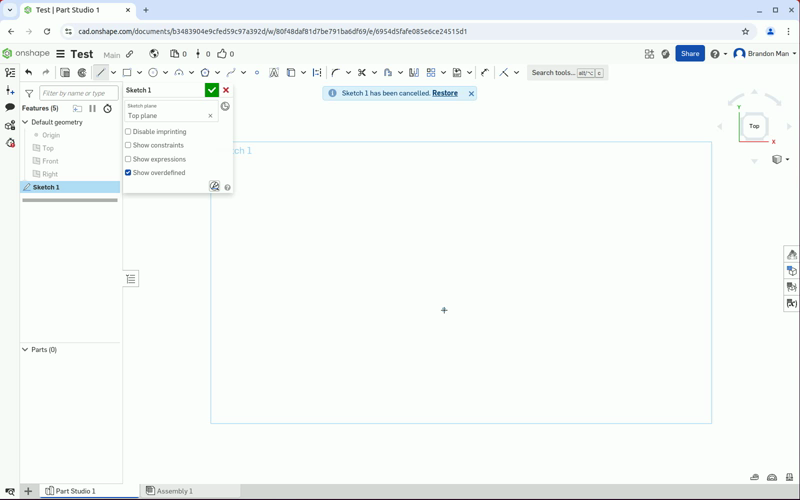
key_down(shift)
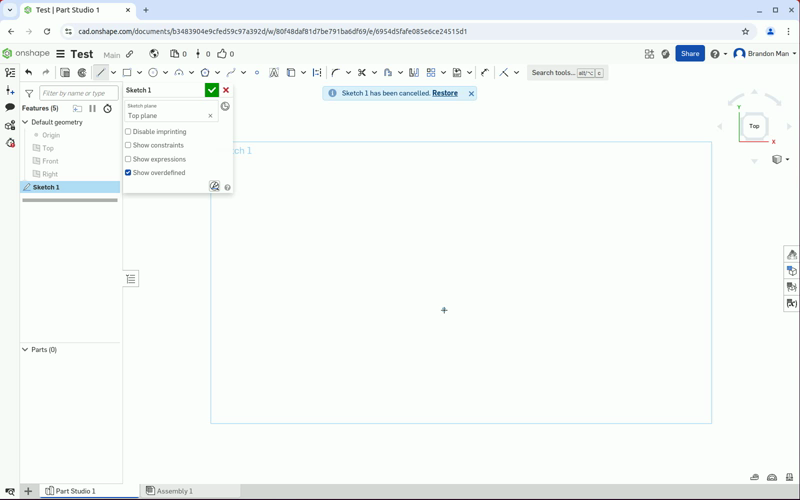
mouse_move(474, 309)
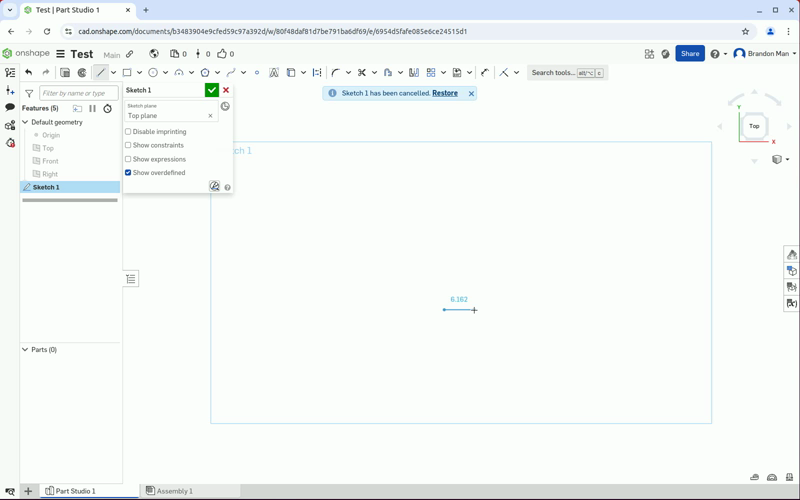
mouse_move(477, 309)
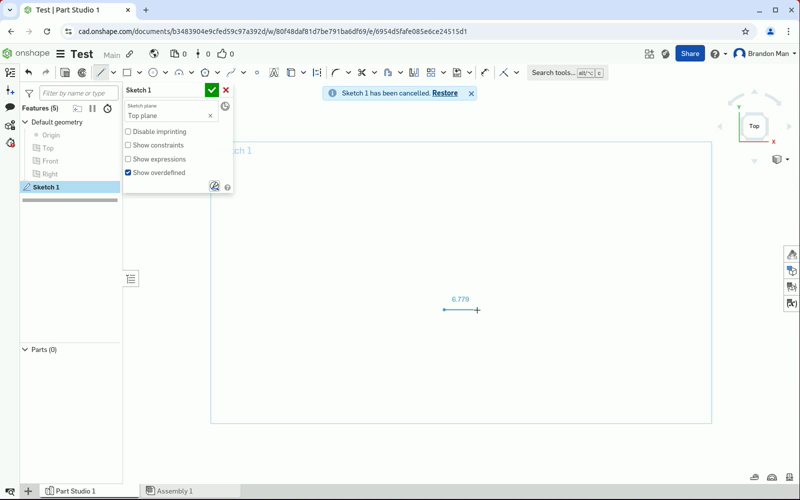
click(477, 309)
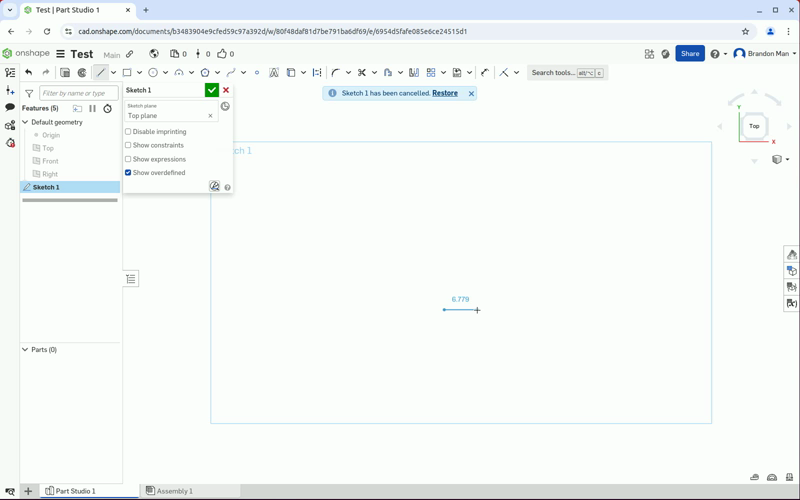
key_up(shift)
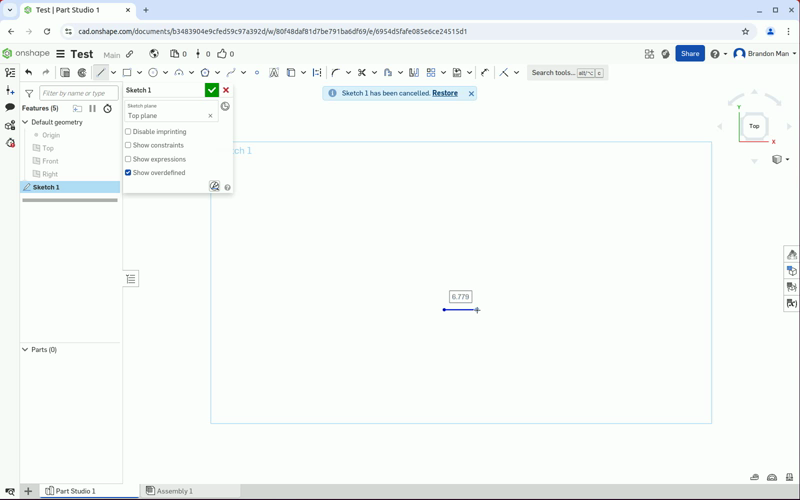
key_down(shift)
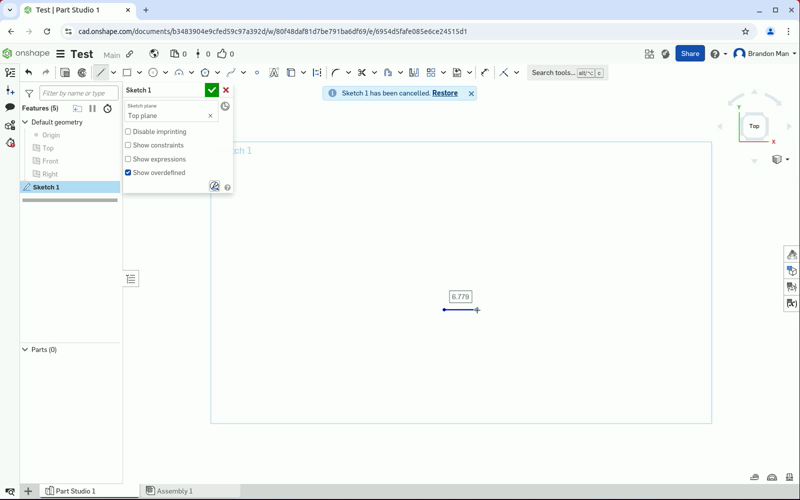
mouse_move(507, 309)
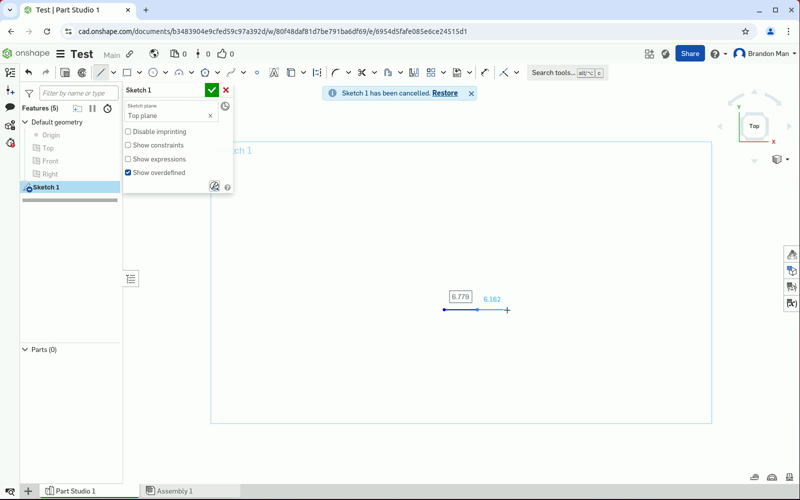
mouse_move(477, 255)
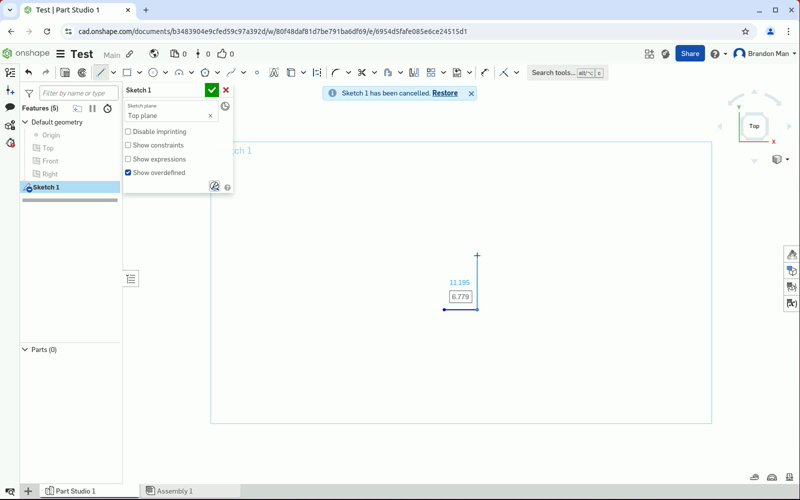
click(477, 255)
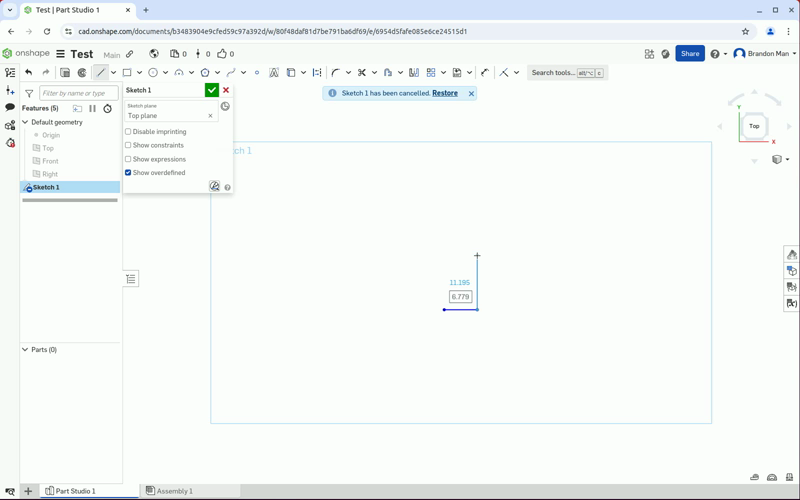
key_up(shift)
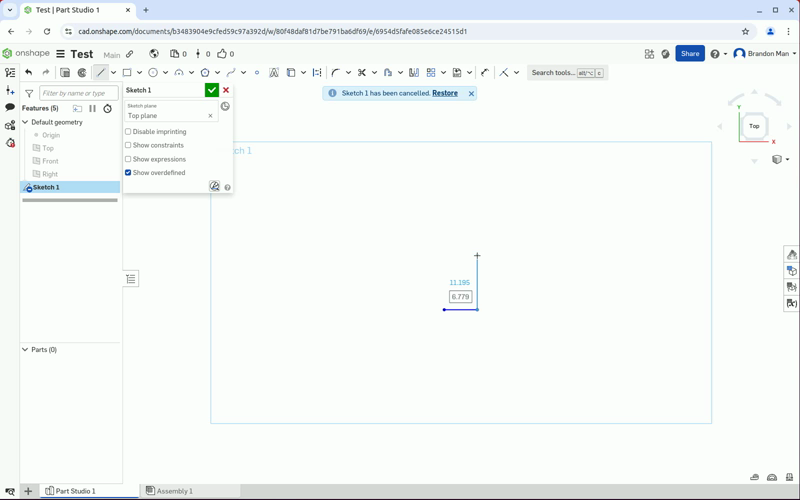
key_down(shift)
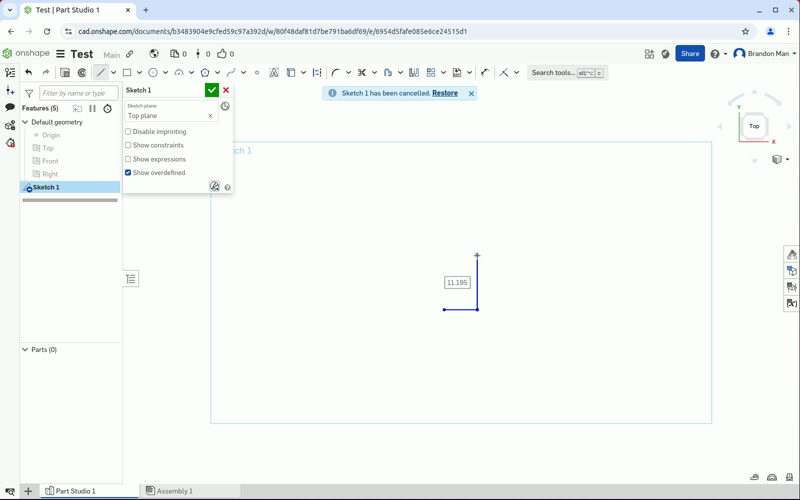
mouse_move(507, 255)
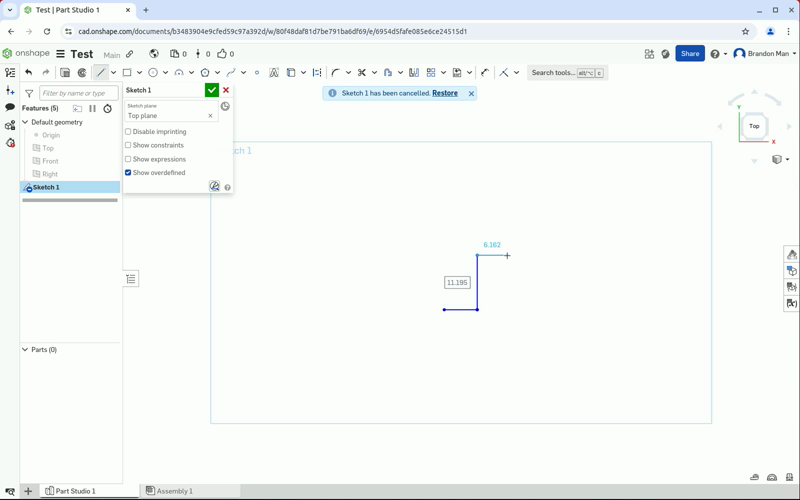
mouse_move(444, 255)
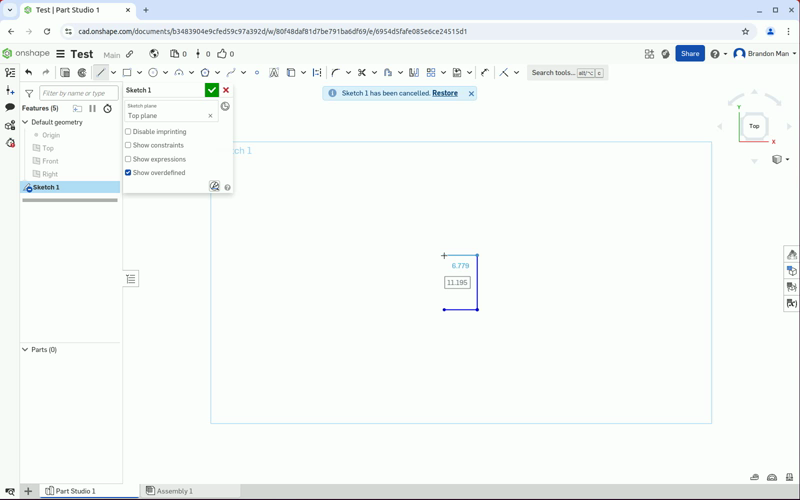
click(444, 255)
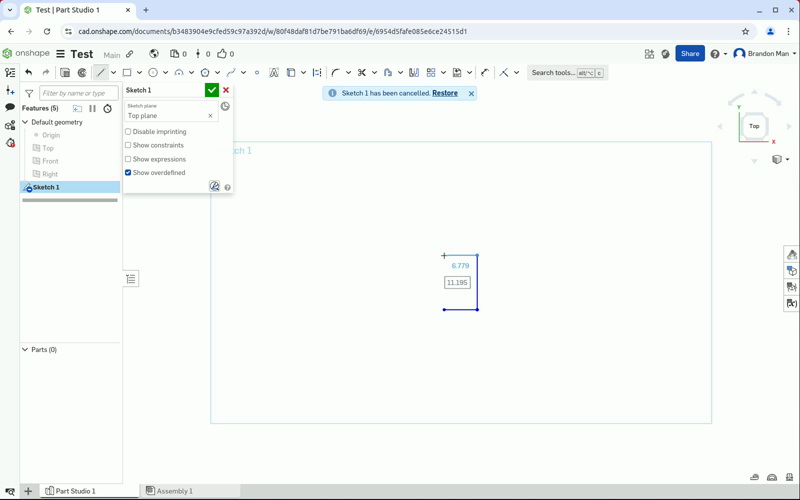
key_up(shift)
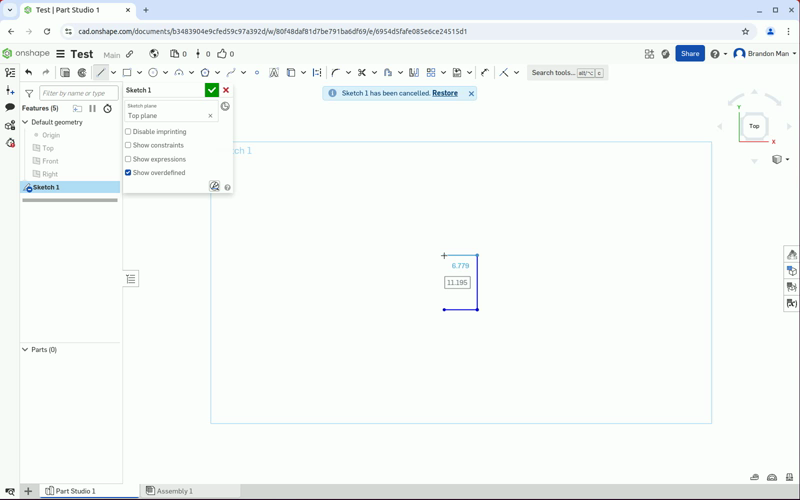
mouse_move(474, 255)
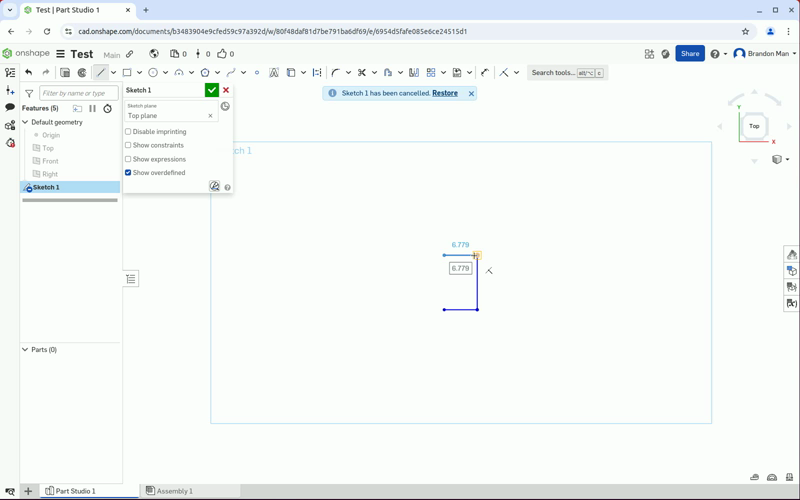
key_down(shift)
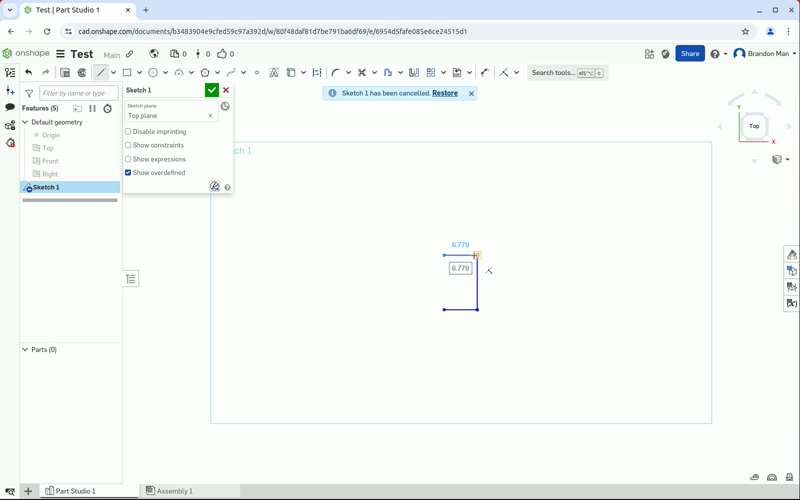
mouse_move(444, 309)
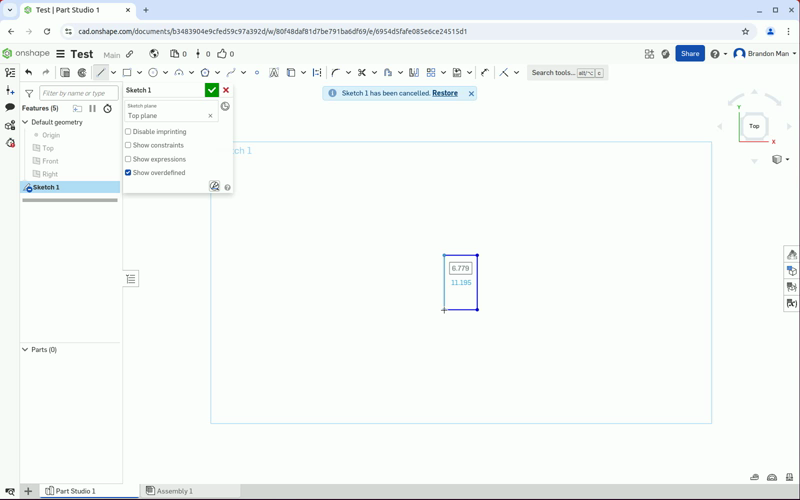
key_up(shift)
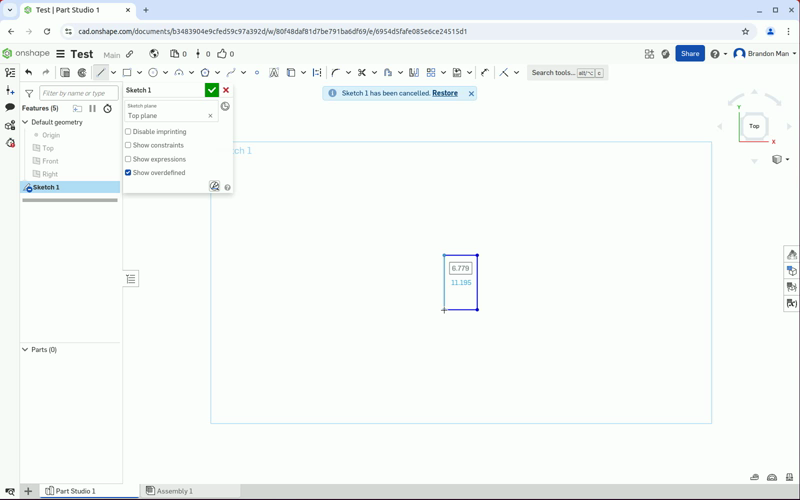
click(444, 309)
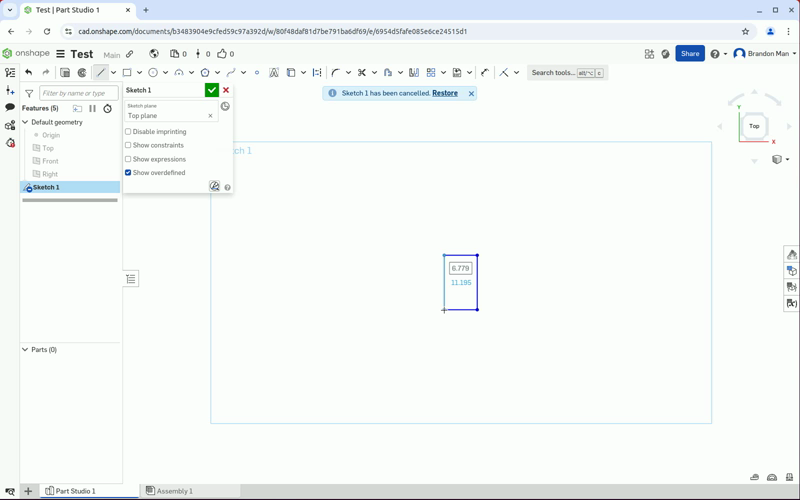
key(esc)
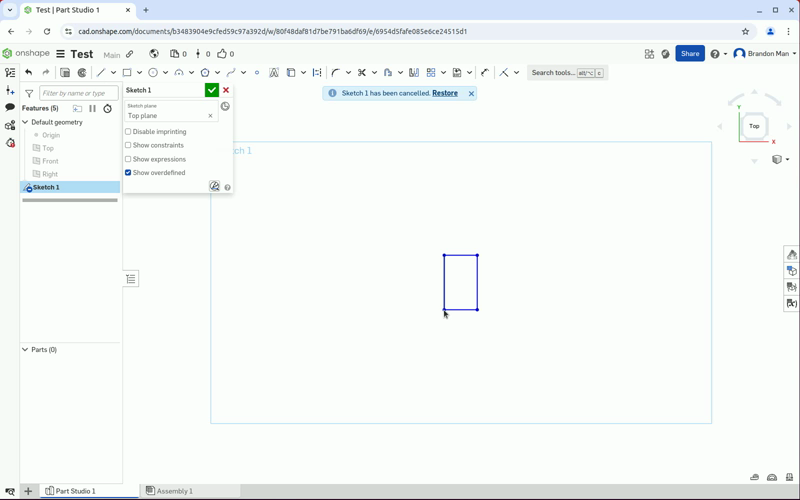
key(c)
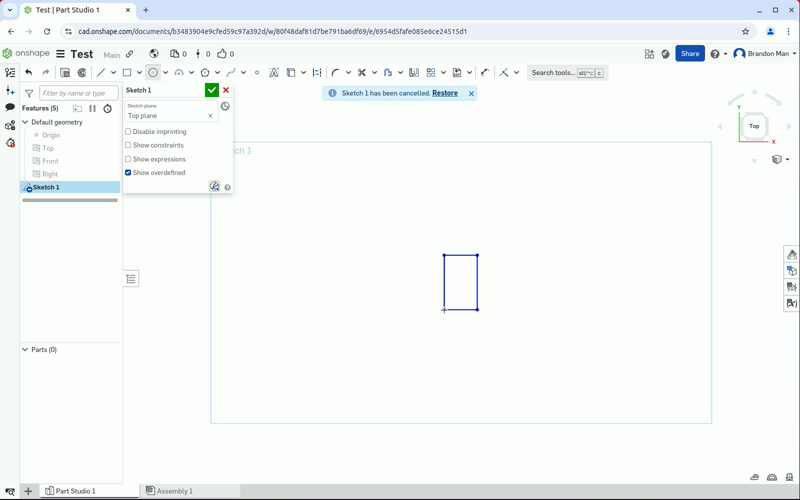
key_down(shift)
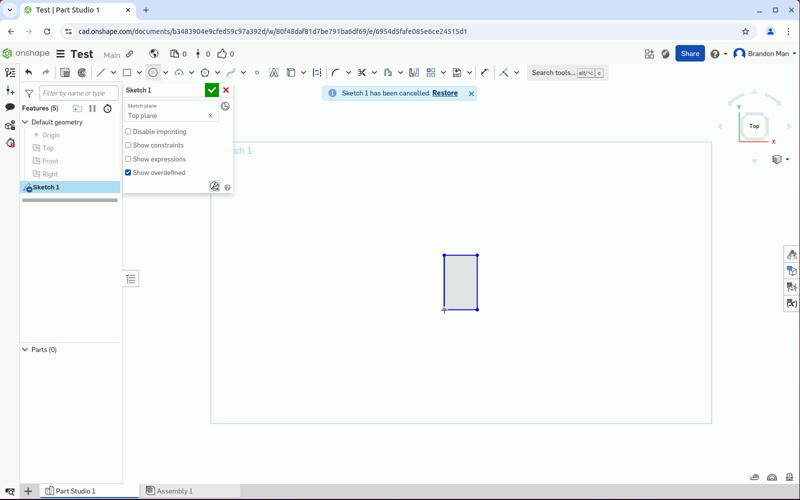
mouse_move(460, 299)
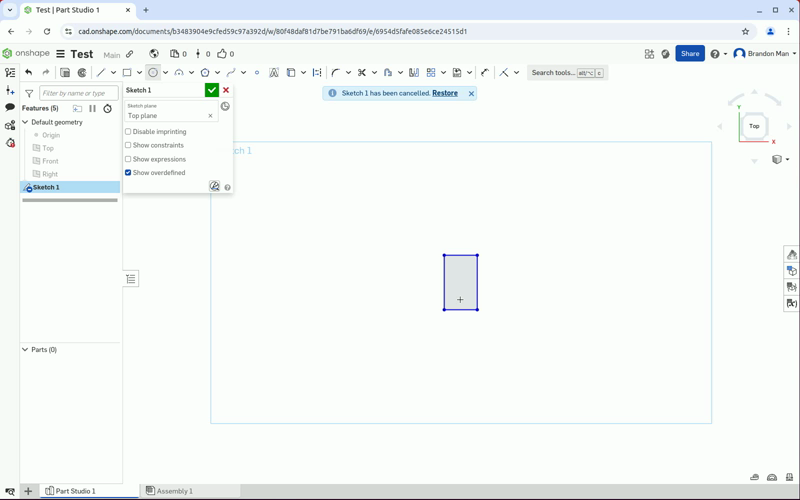
click(460, 299)
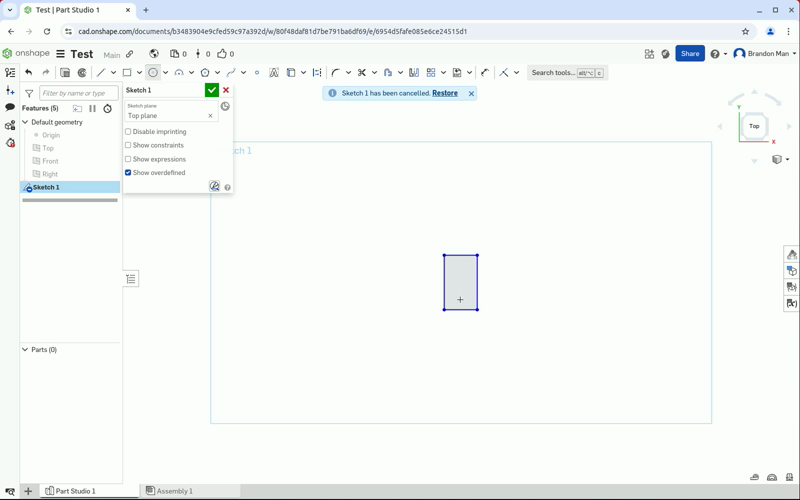
key_up(shift)
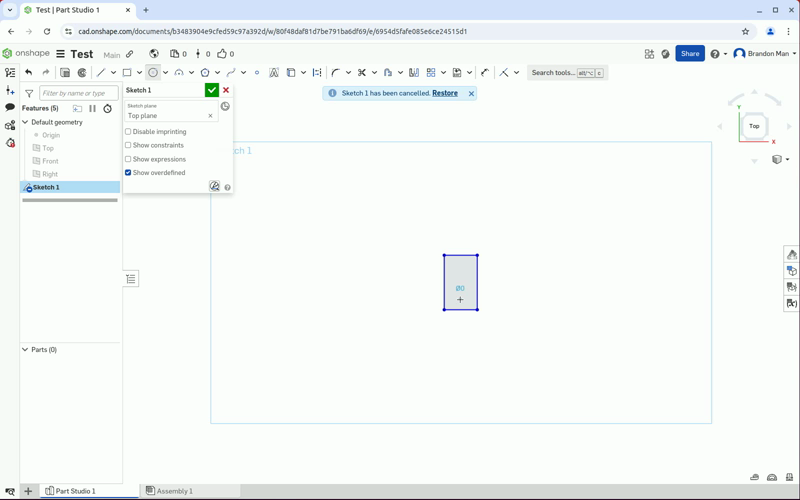
mouse_move(463, 299)
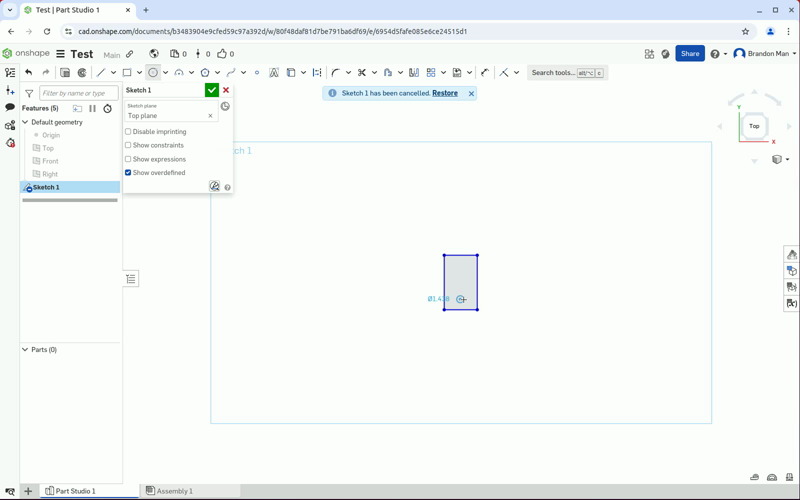
click(463, 299)
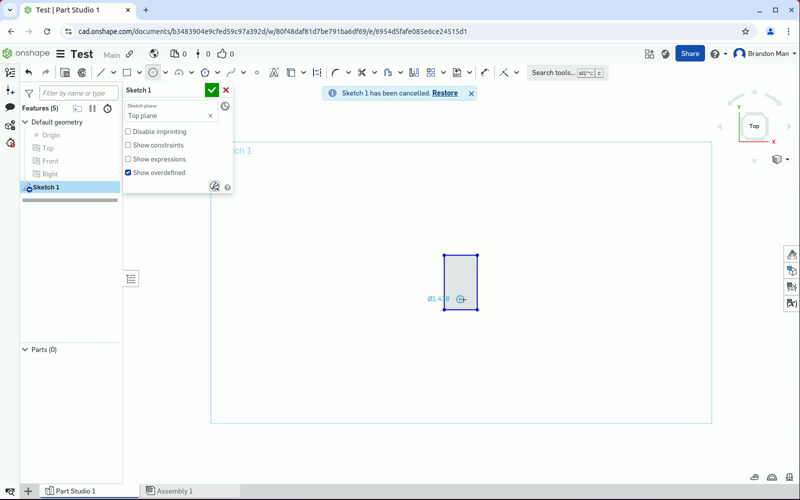
key(esc)
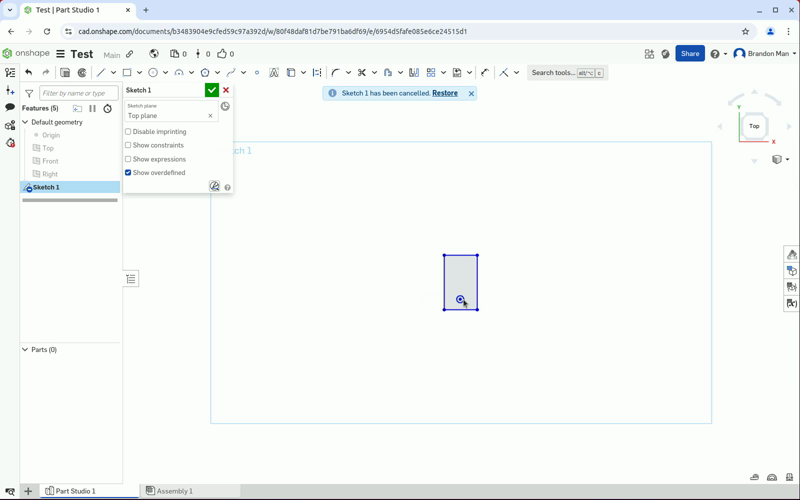
mouse_move(450, 280)
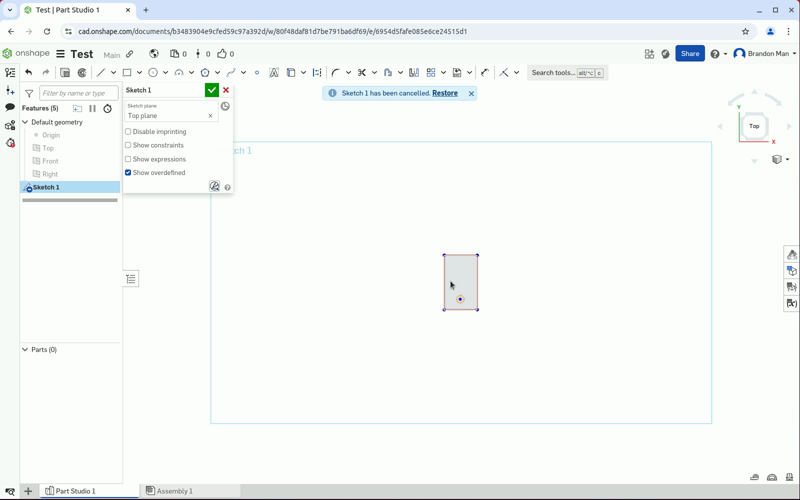
scroll(6)
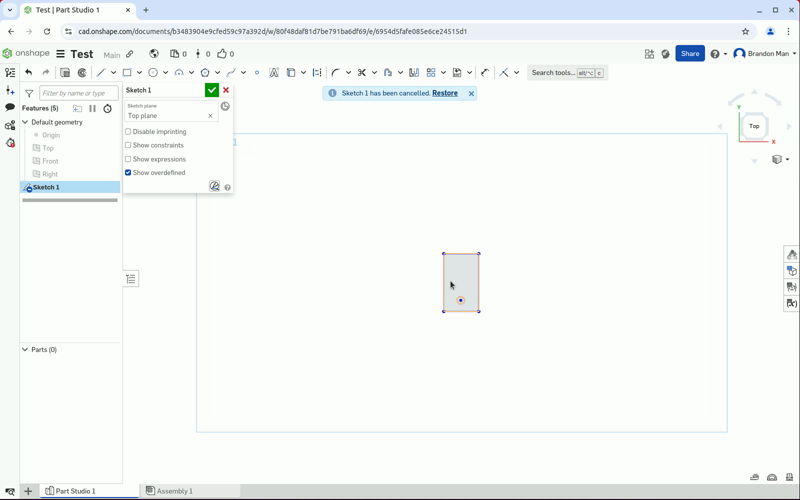
scroll(6)
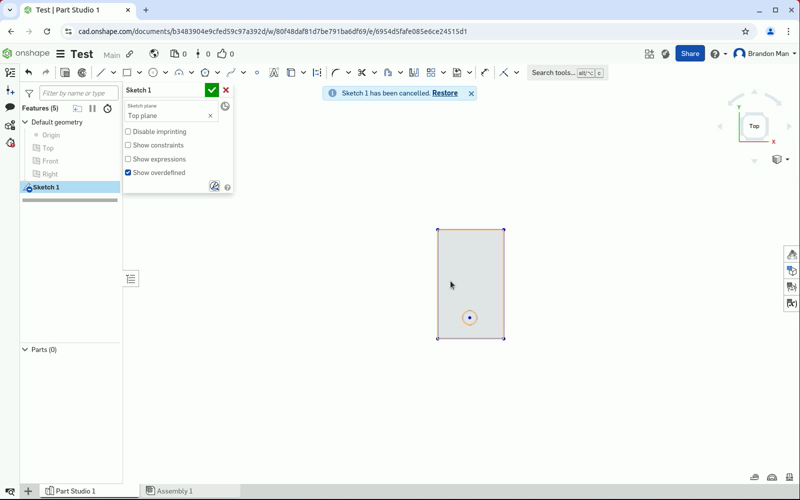
scroll(6)
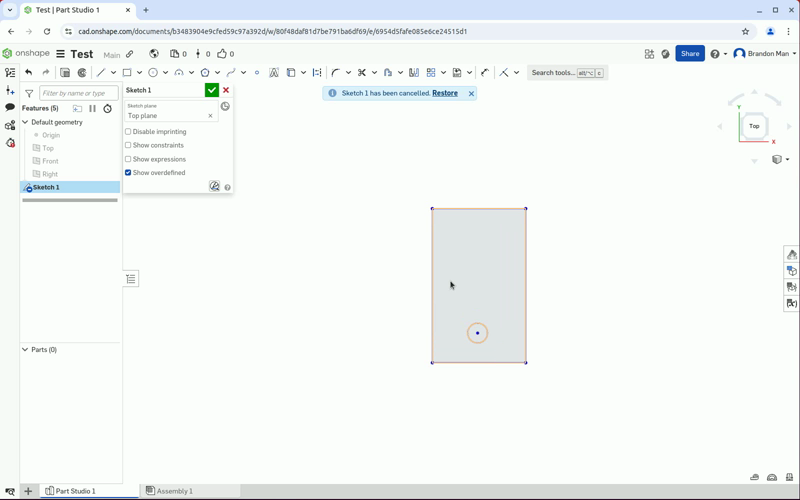
scroll(6)
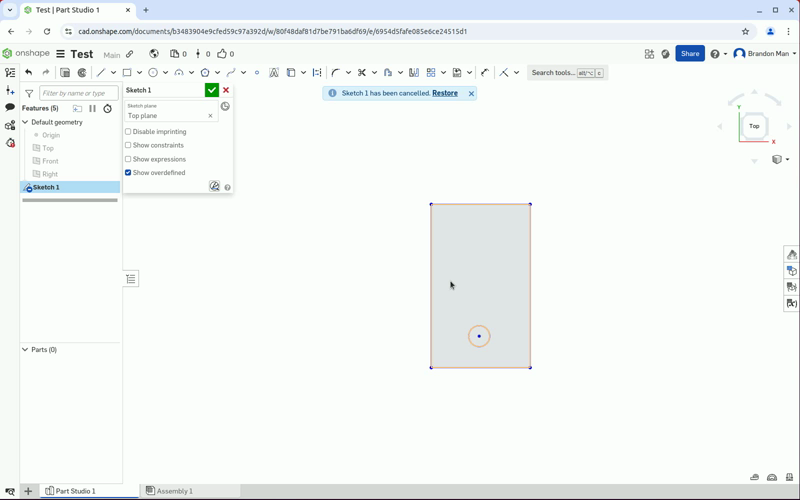
scroll(6)
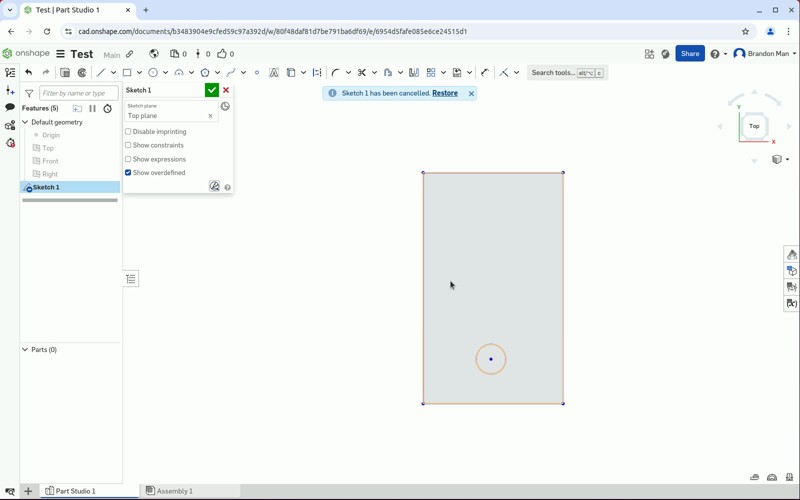
scroll(6)
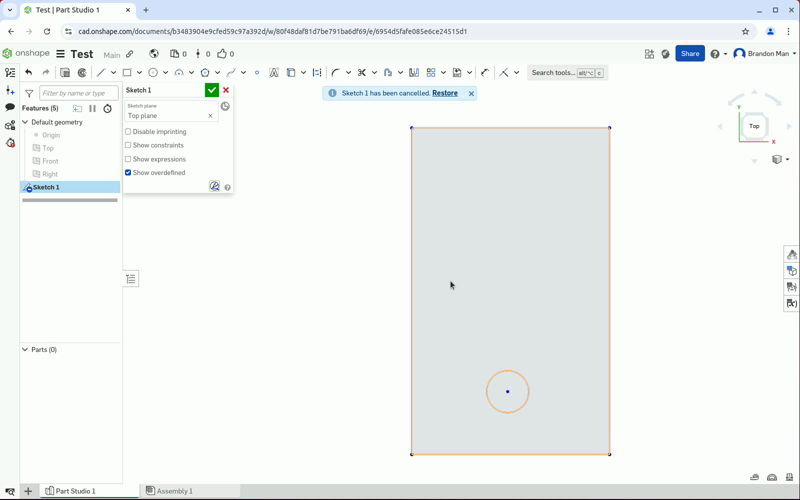
scroll(6)
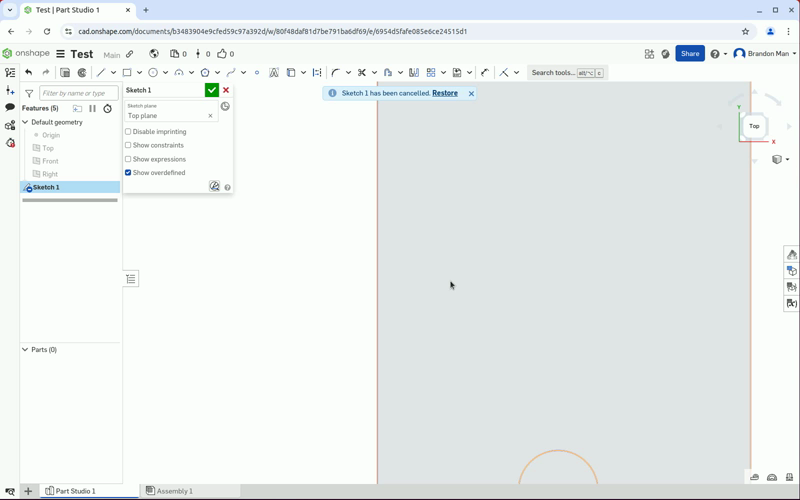
click(450, 280)
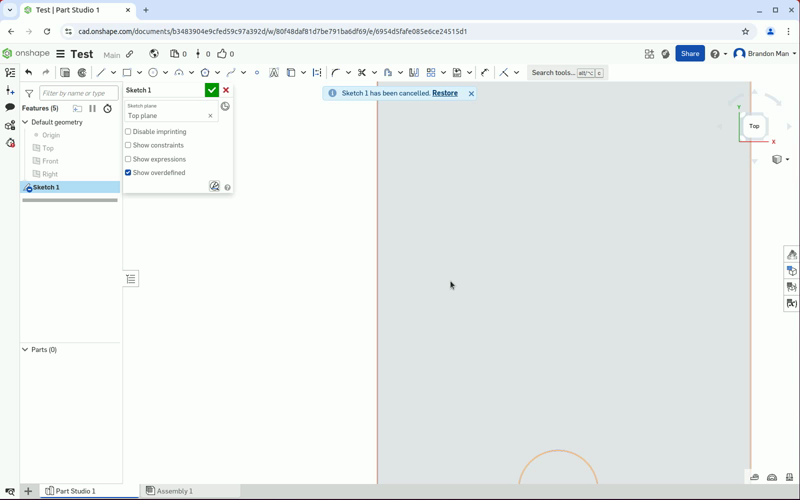
scroll(-6)
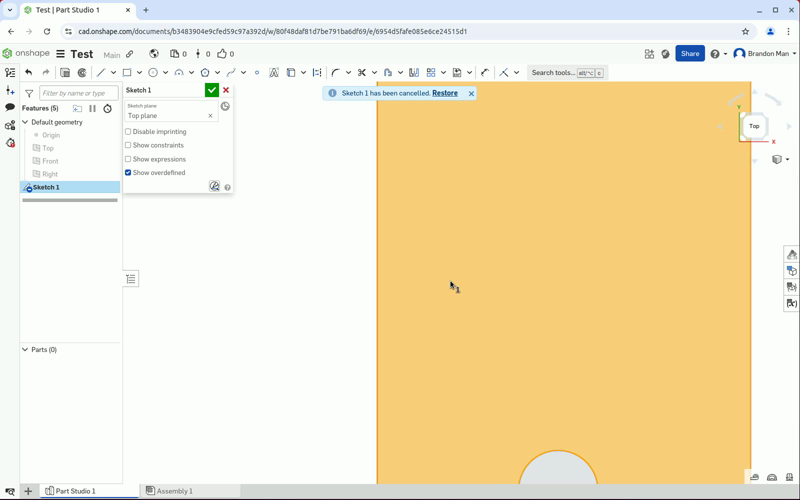
scroll(-6)
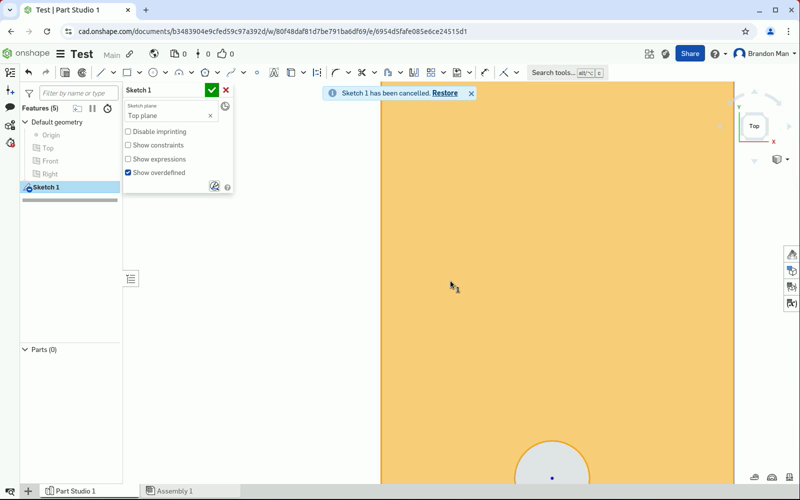
scroll(-6)
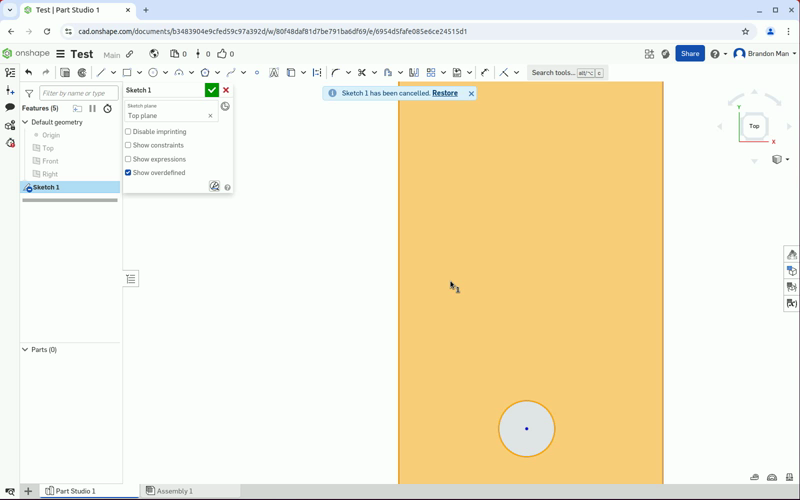
scroll(-6)
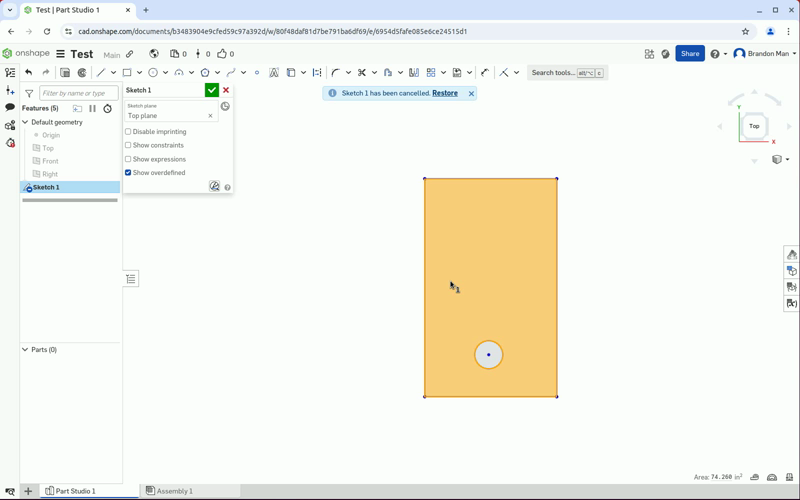
scroll(-6)
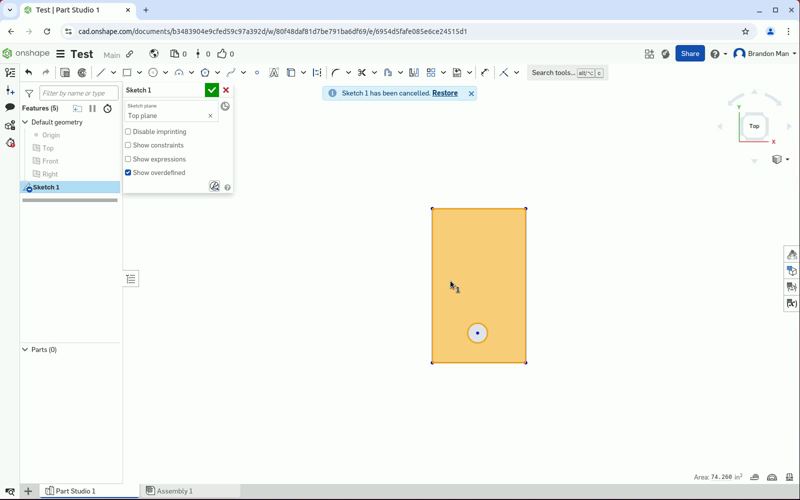
scroll(-6)
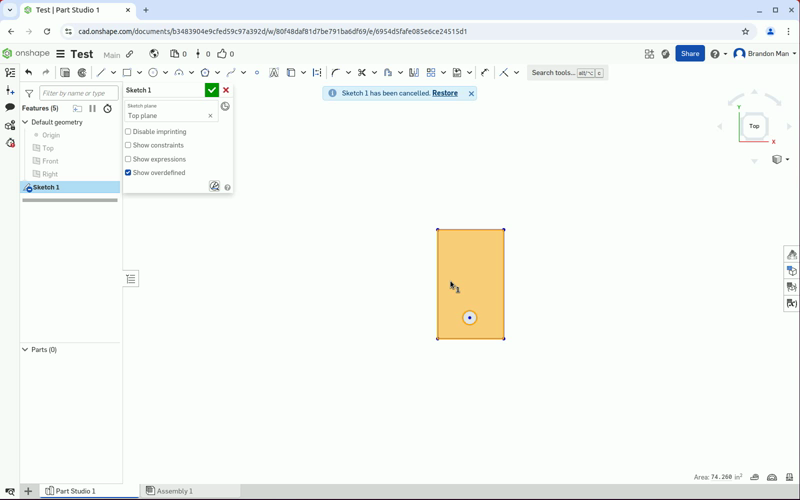
scroll(-6)
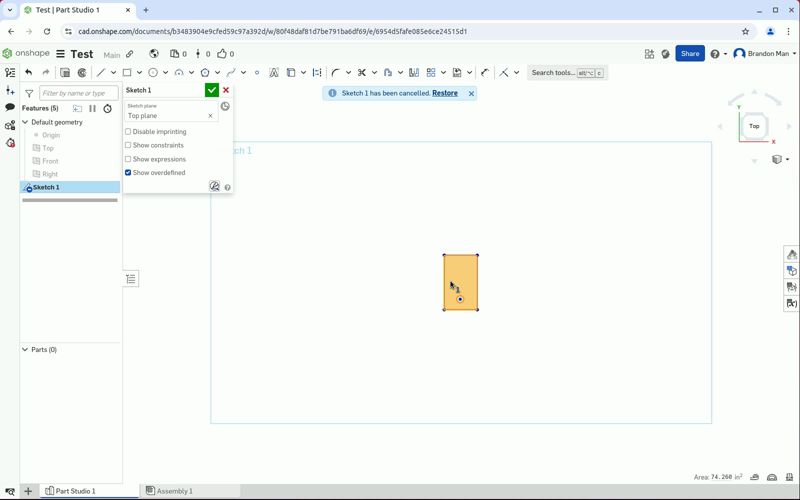
mouse_move(73, 352)
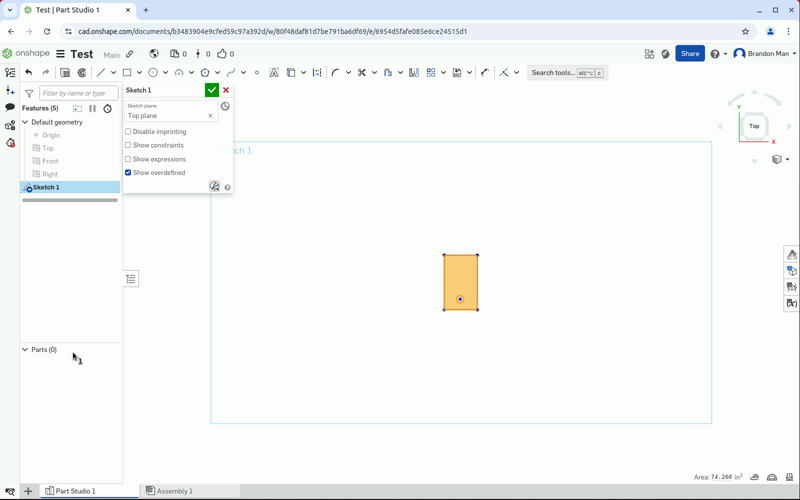
key(shift+y)
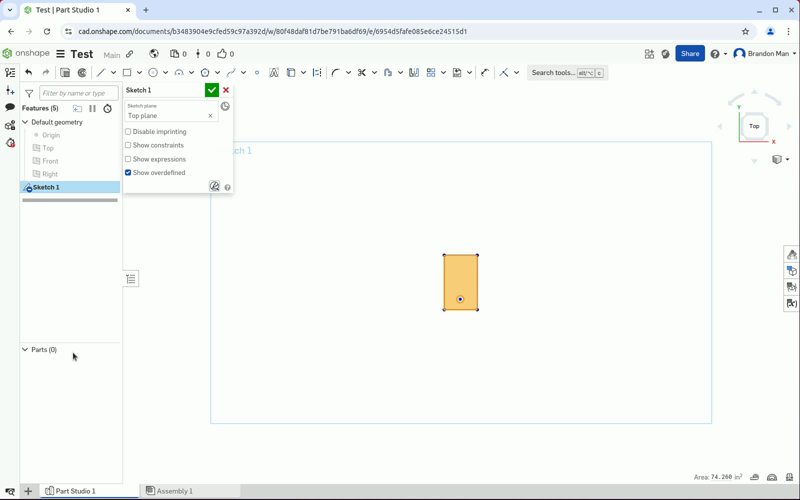
key(shift+e)
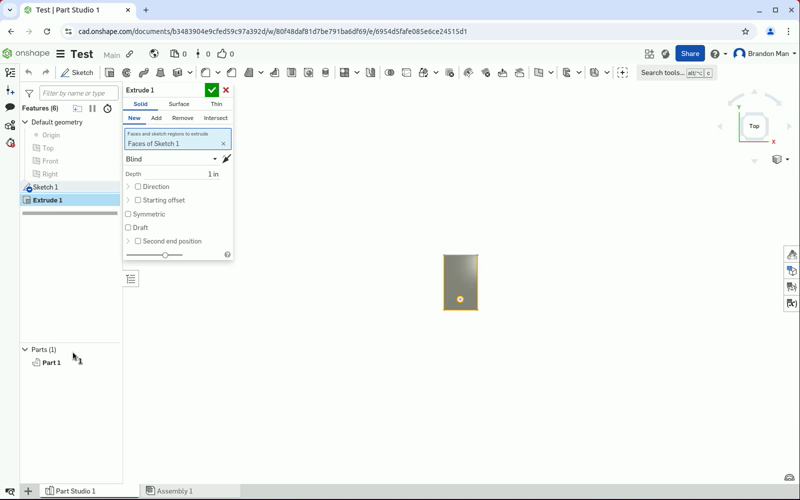
mouse_move(143, 106)
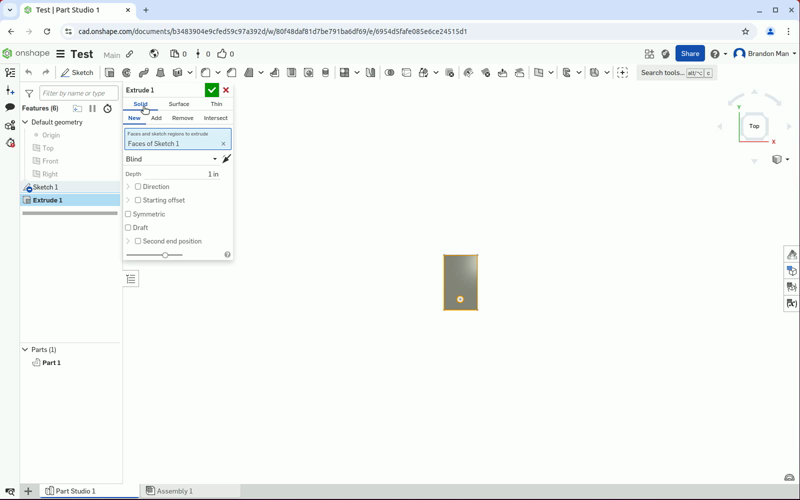
click(143, 106)
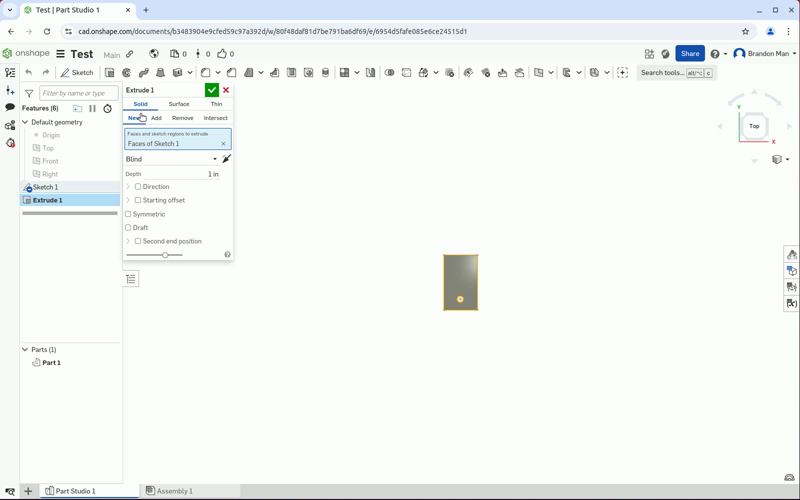
mouse_move(137, 120)
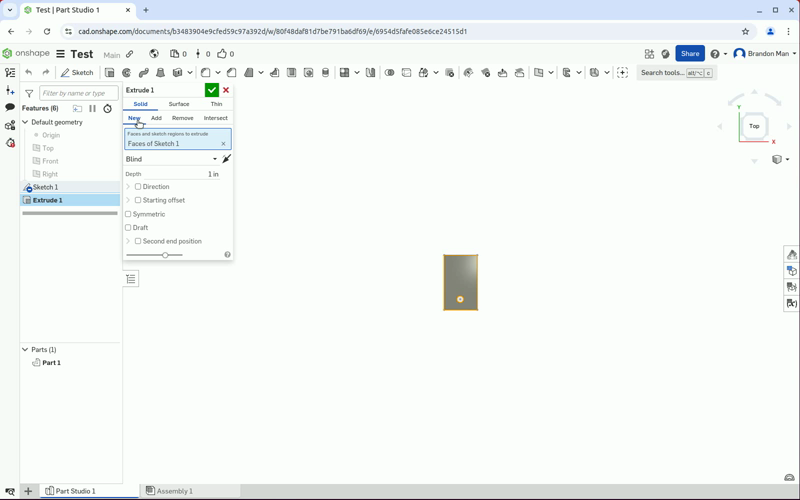
click(137, 120)
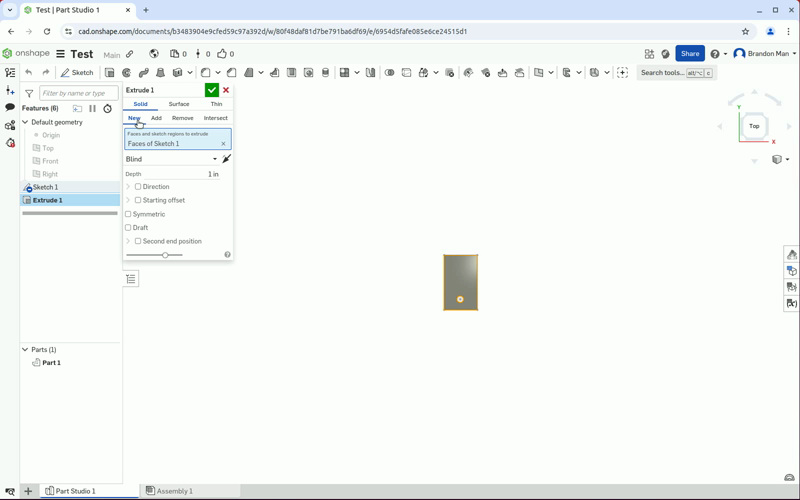
key(tab, 4)
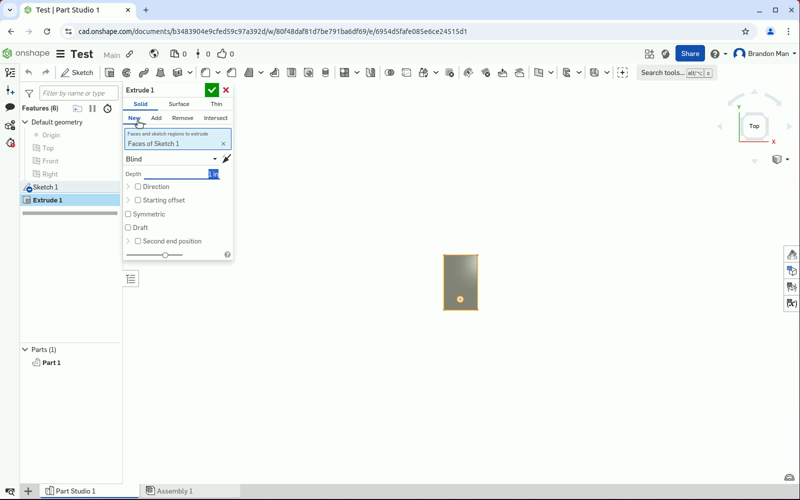
text(4.333)
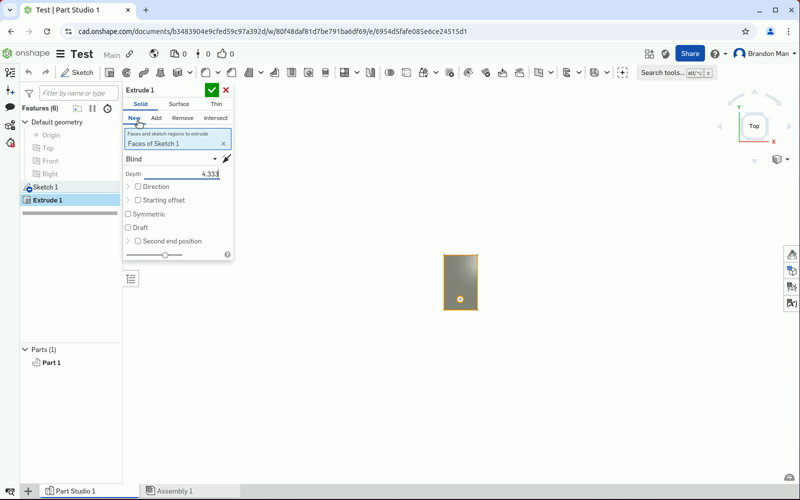
key(enter)
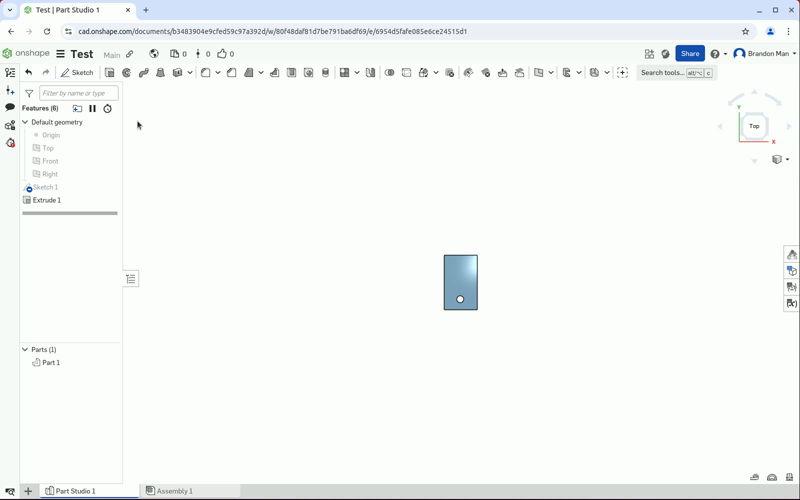
key(shift+h)
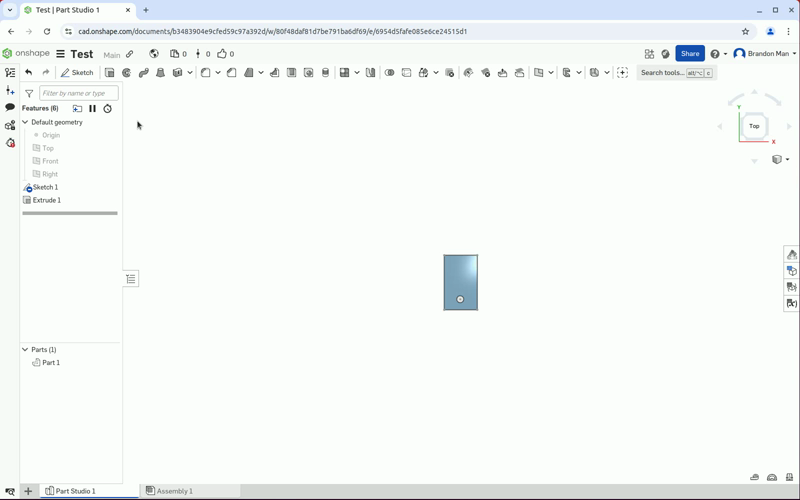
key(shift+h)
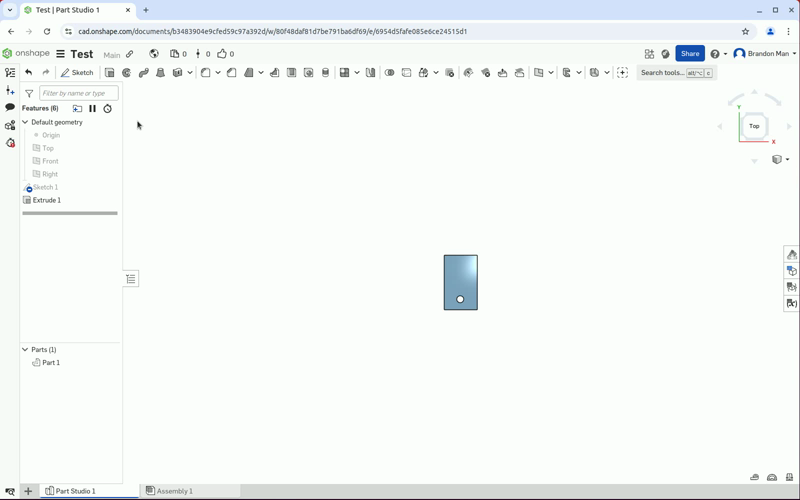
mouse_move(73, 189)
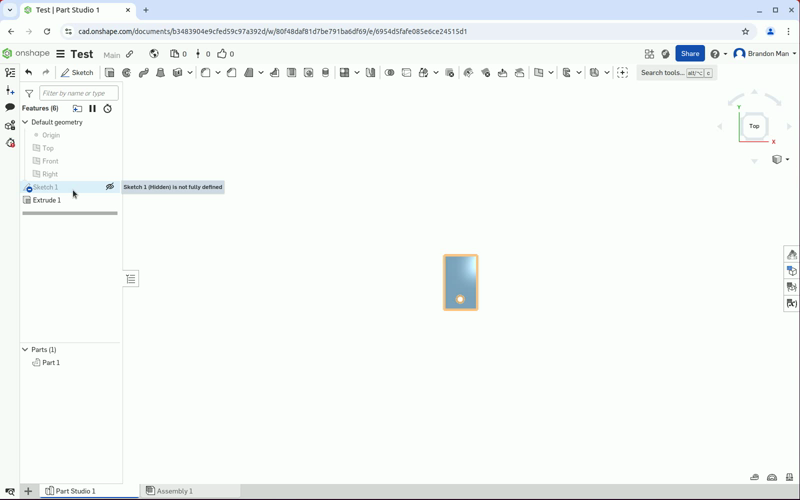
click(73, 189)
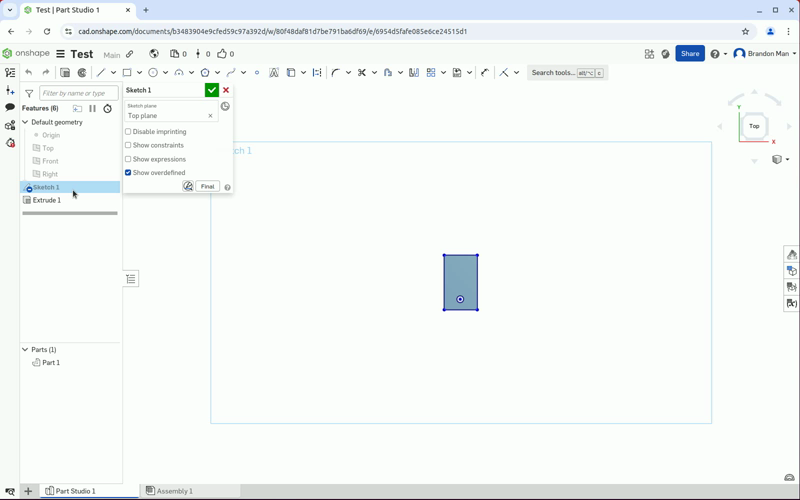
mouse_move(229, 92)
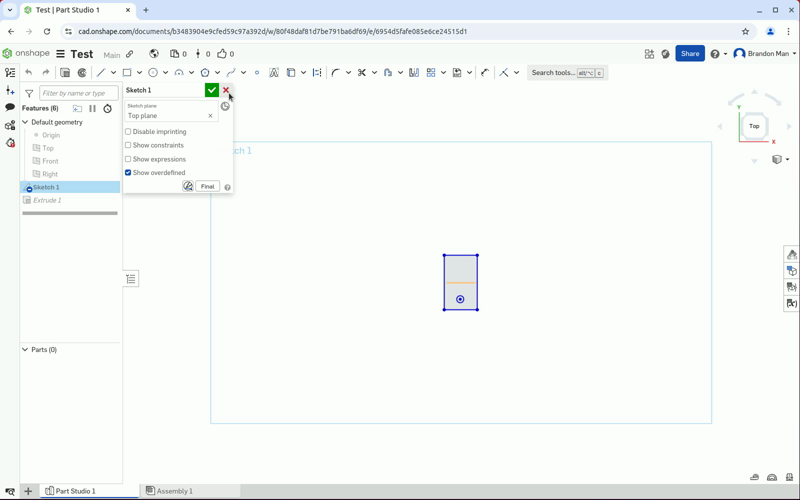
click(229, 92)
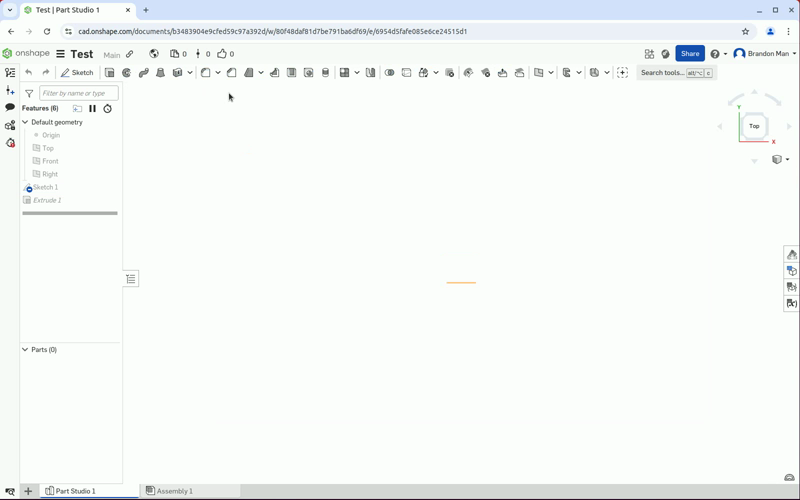
mouse_move(73, 352)
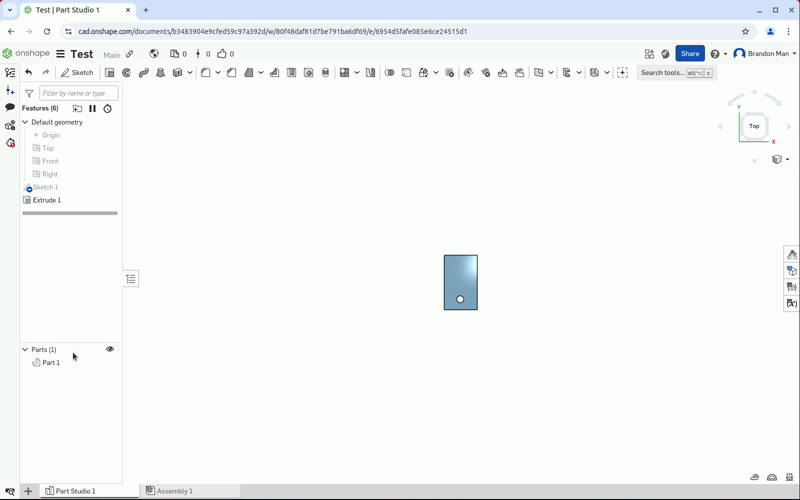
key(y)
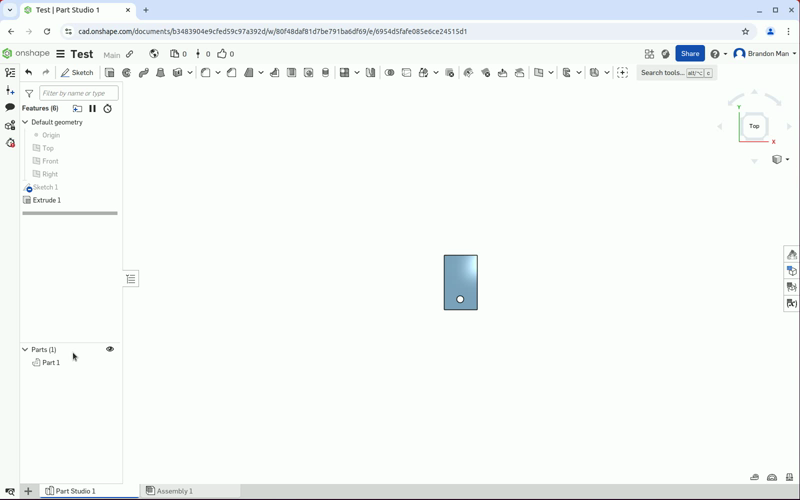
key(shift+p)
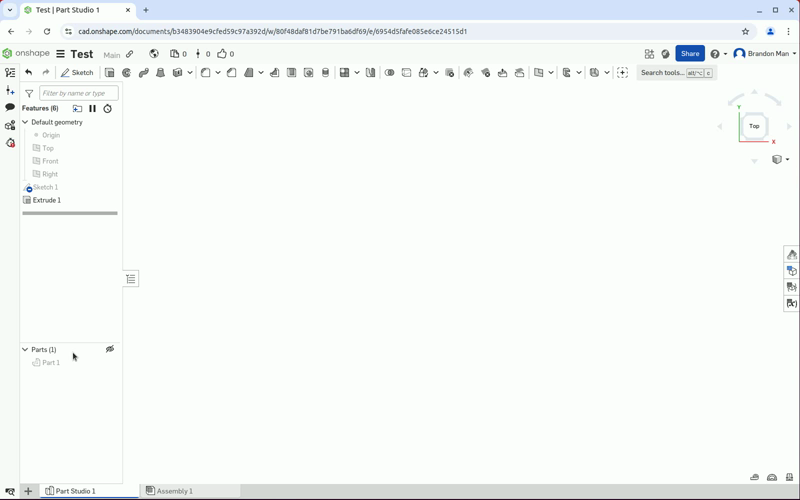
key(space)
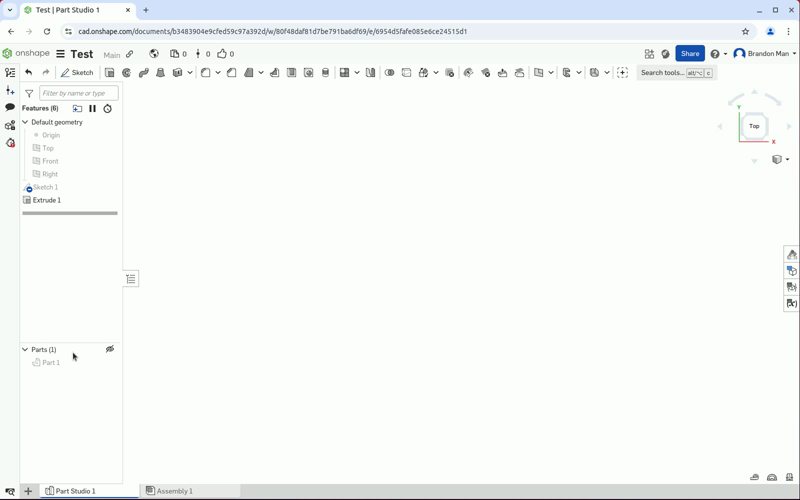
key_down(shift)
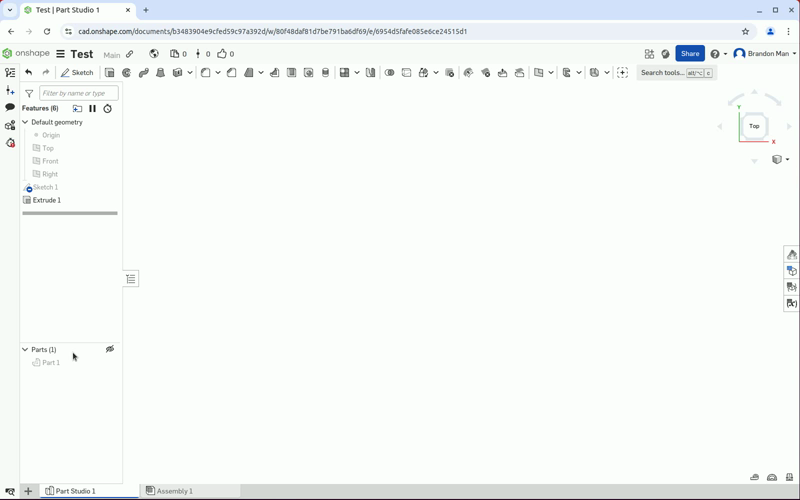
key(up)
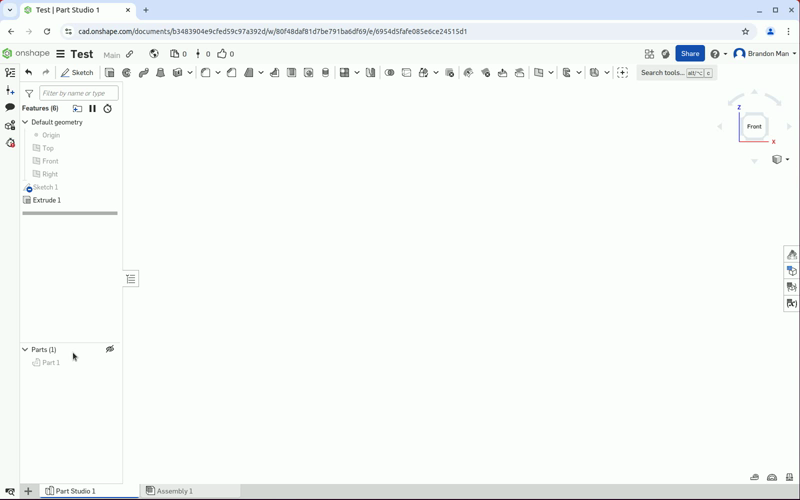
key_up(shift)
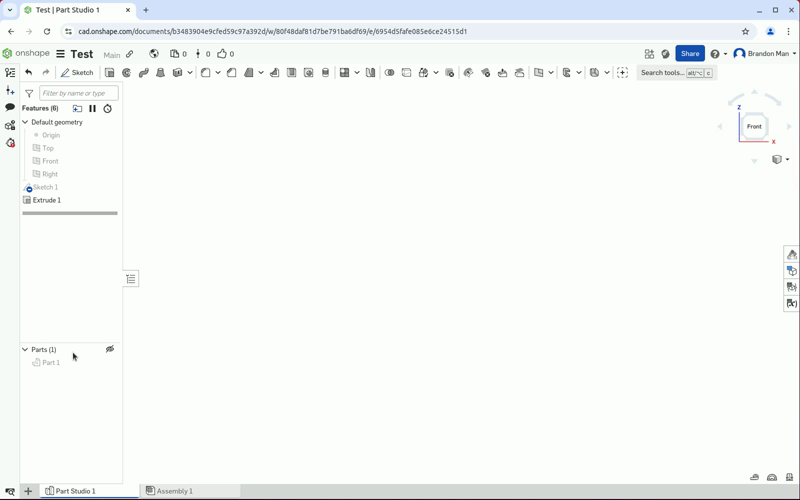
mouse_move(73, 352)
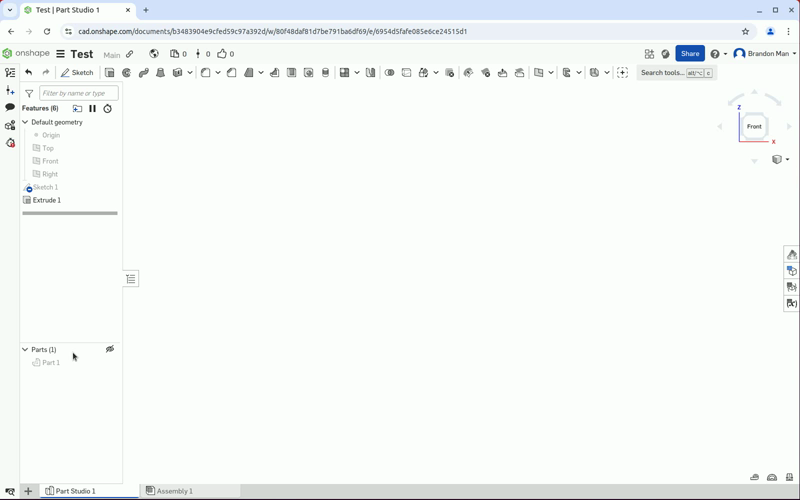
key(shift+y)
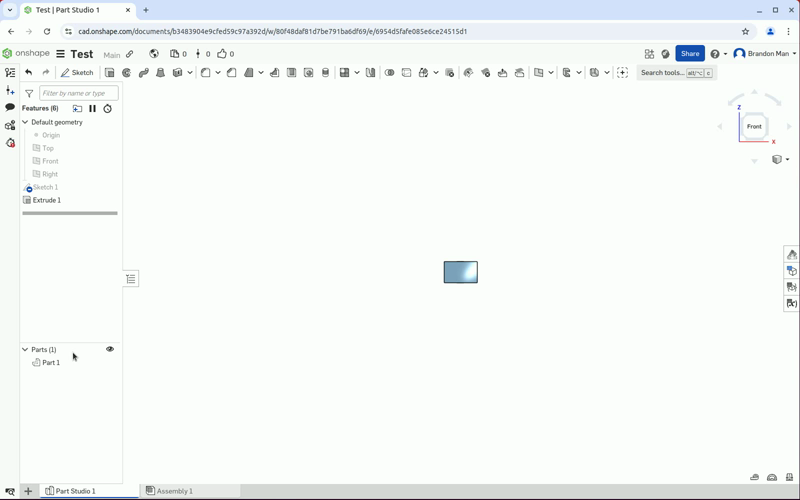
mouse_move(541, 75)
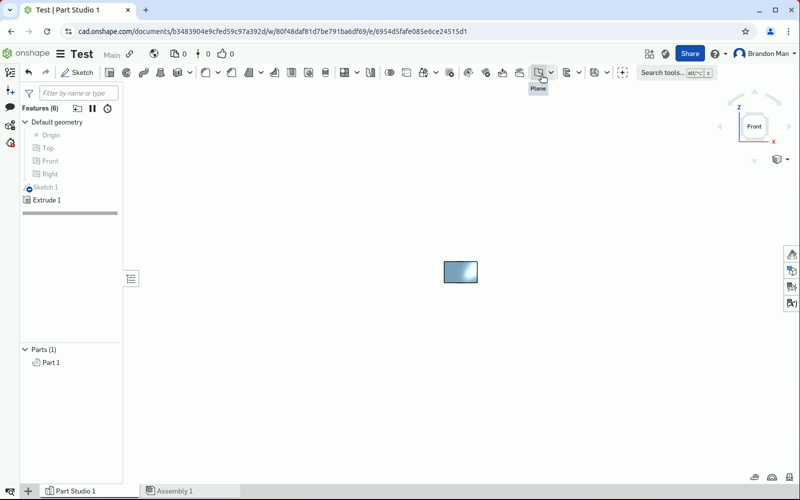
click(541, 75)
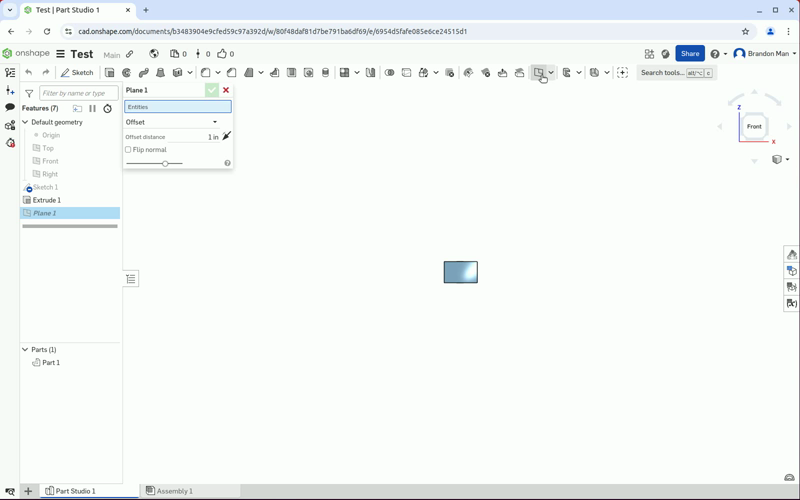
mouse_move(73, 163)
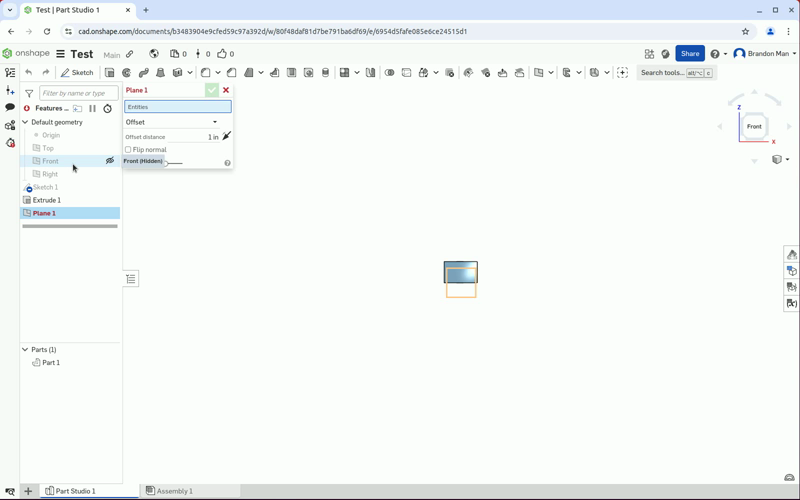
click(73, 163)
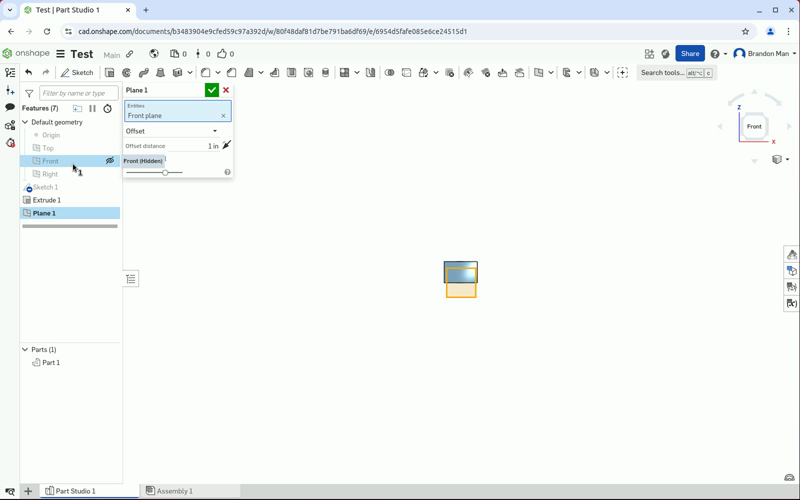
key(tab, 2)
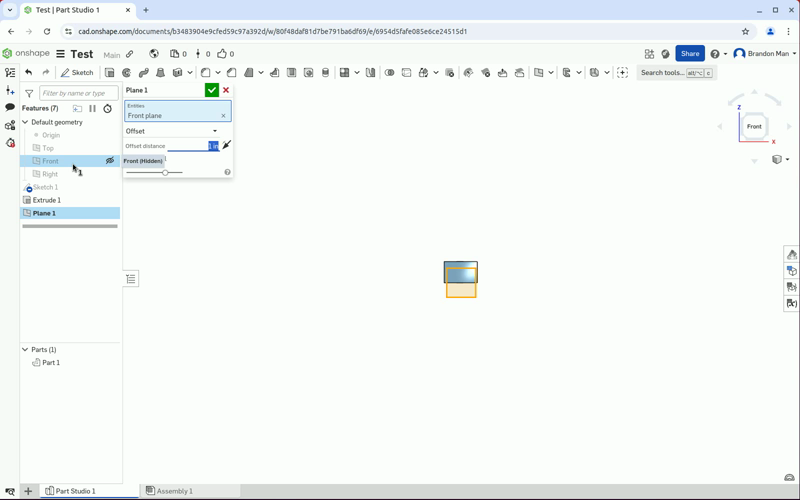
text(5.546)
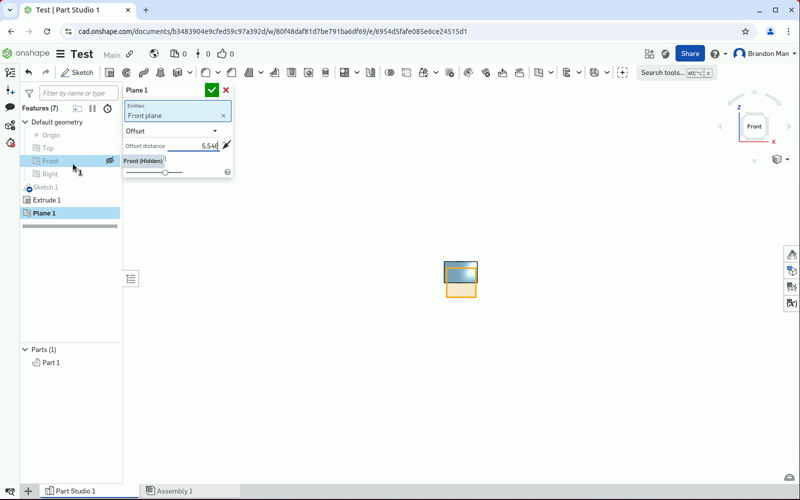
key(enter, 2)
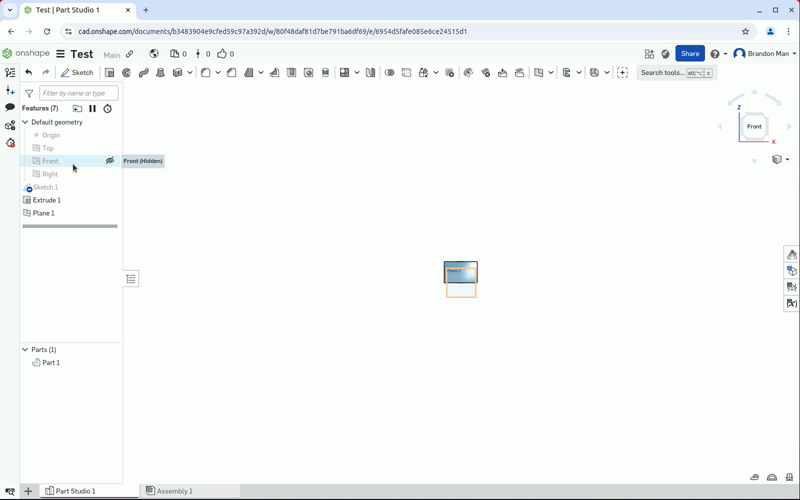
key(shift+s)
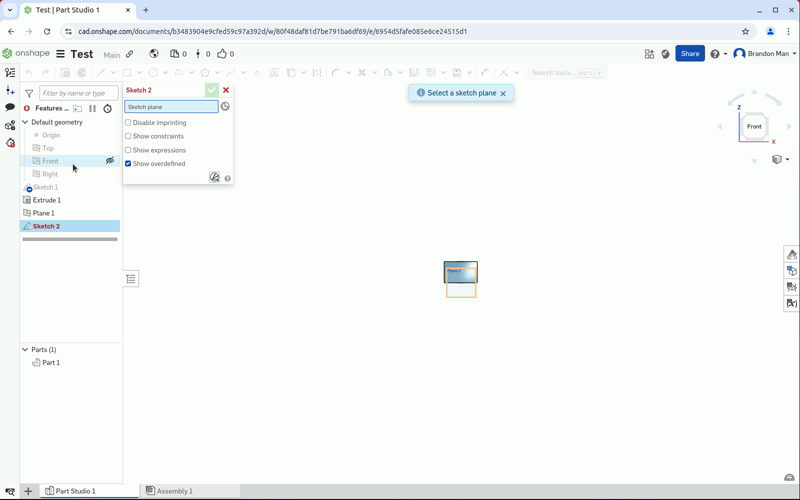
mouse_move(73, 215)
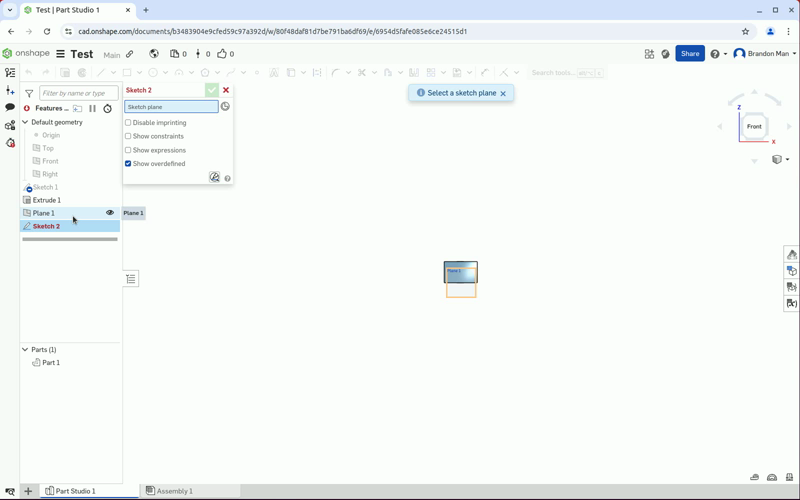
click(73, 215)
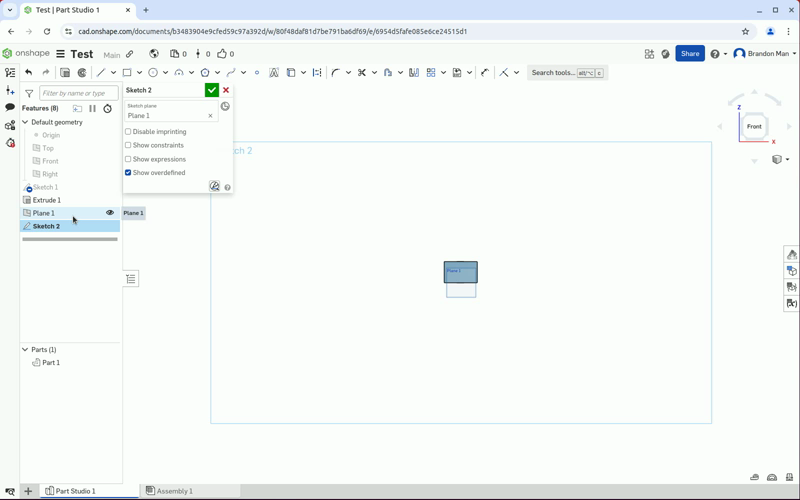
mouse_move(73, 352)
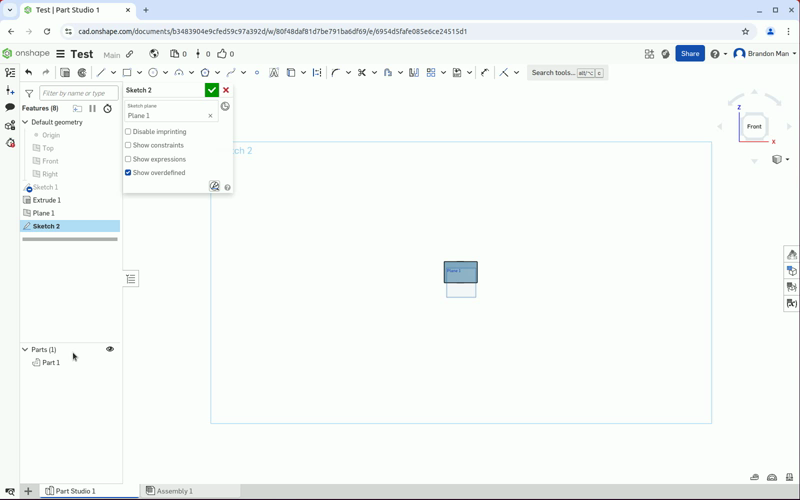
key(y)
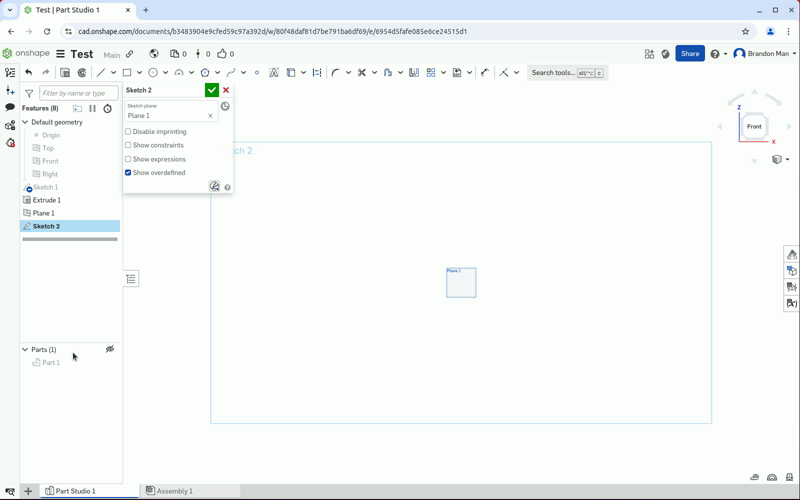
key(l)
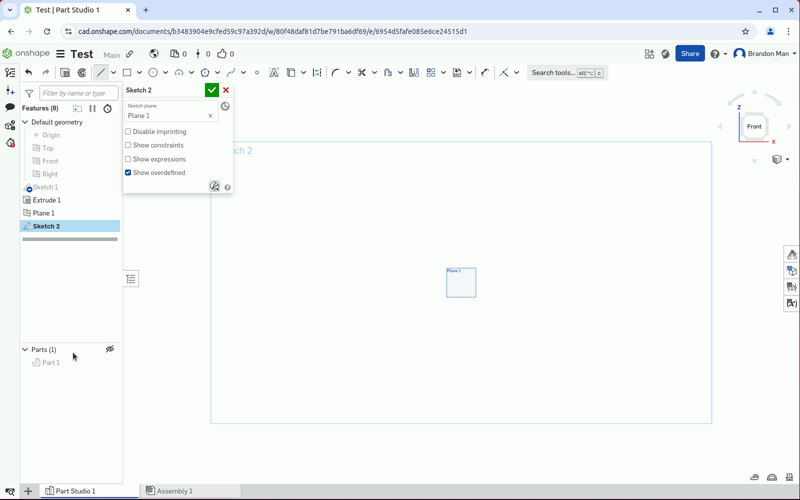
key_down(shift)
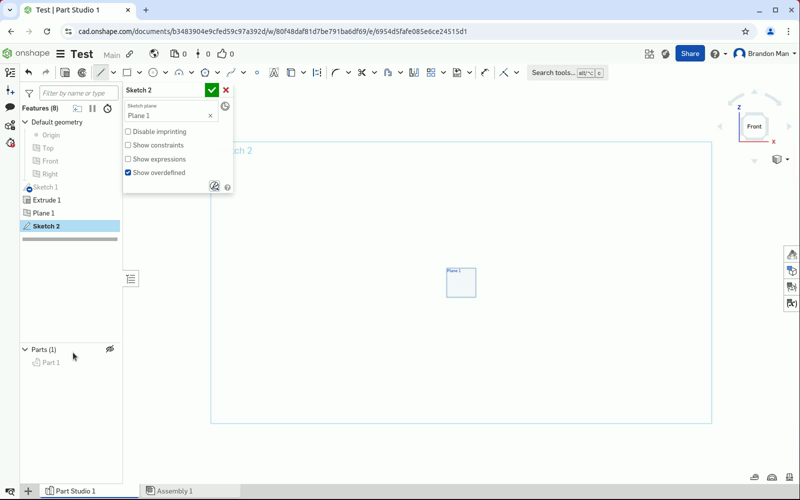
mouse_move(454, 275)
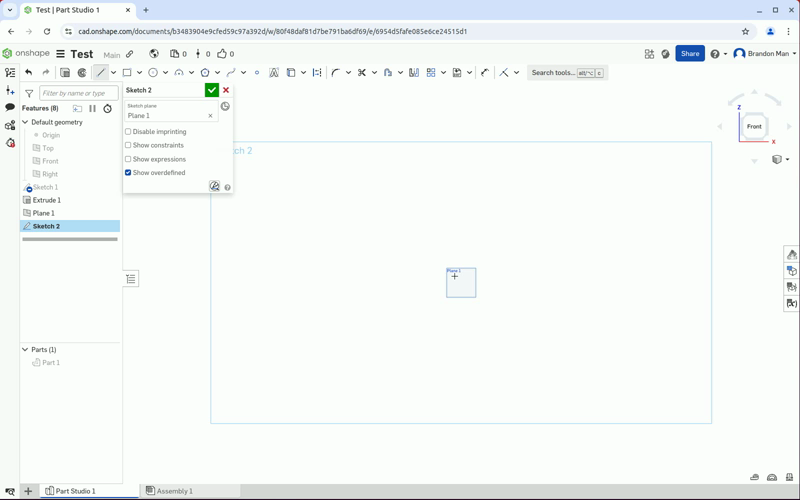
click(454, 275)
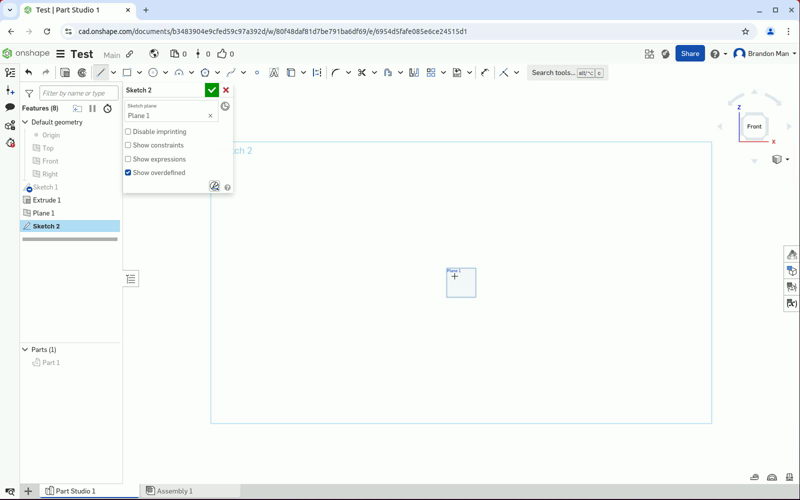
key_up(shift)
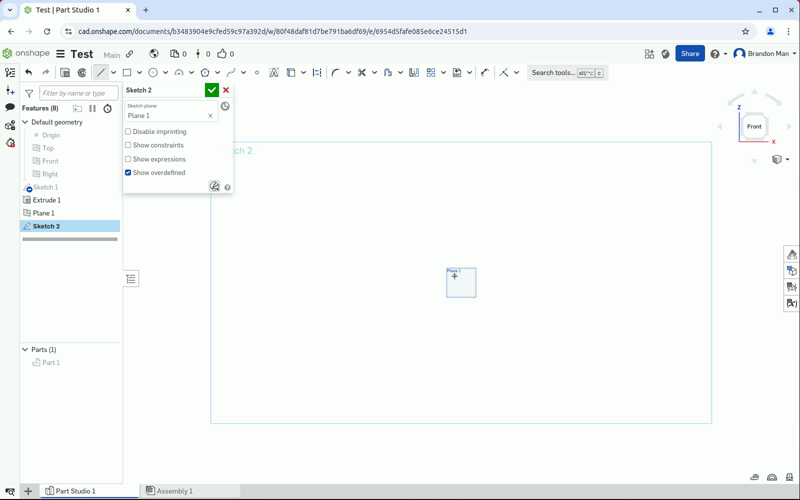
key_down(shift)
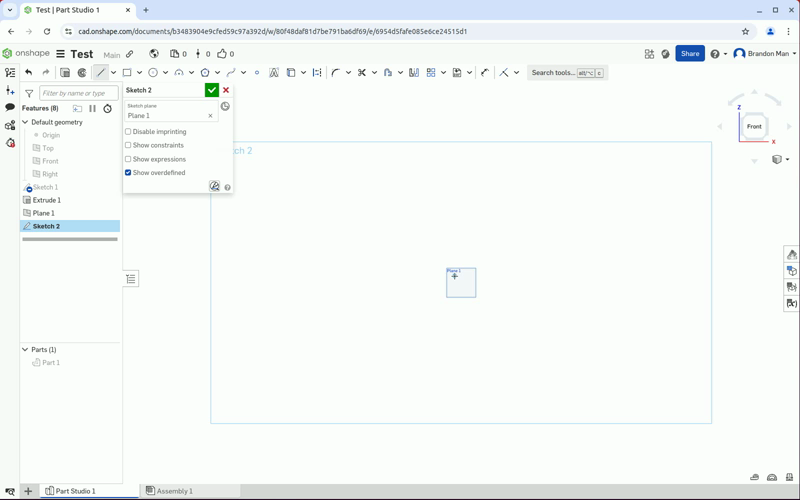
mouse_move(484, 275)
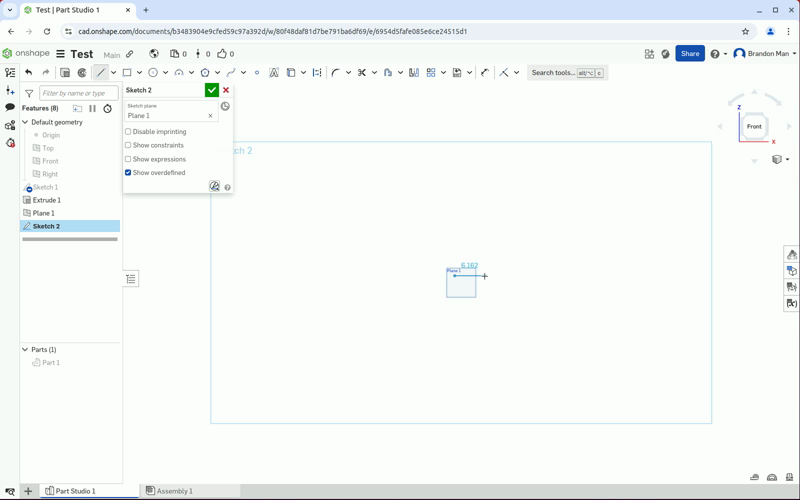
mouse_move(468, 275)
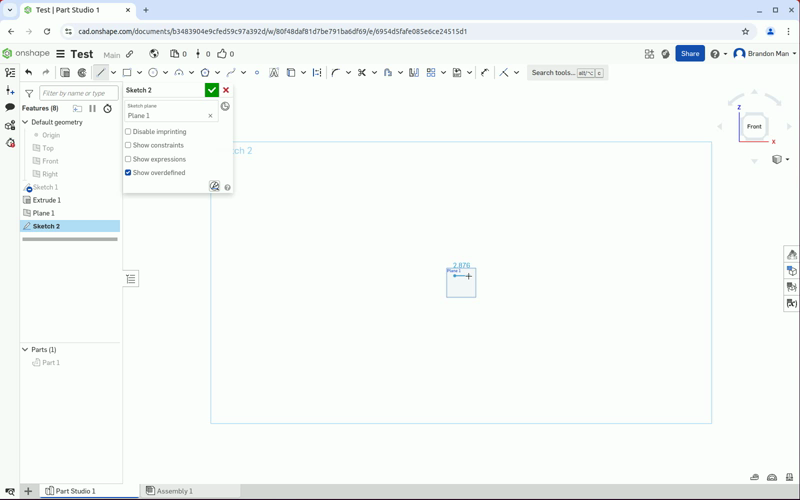
click(468, 275)
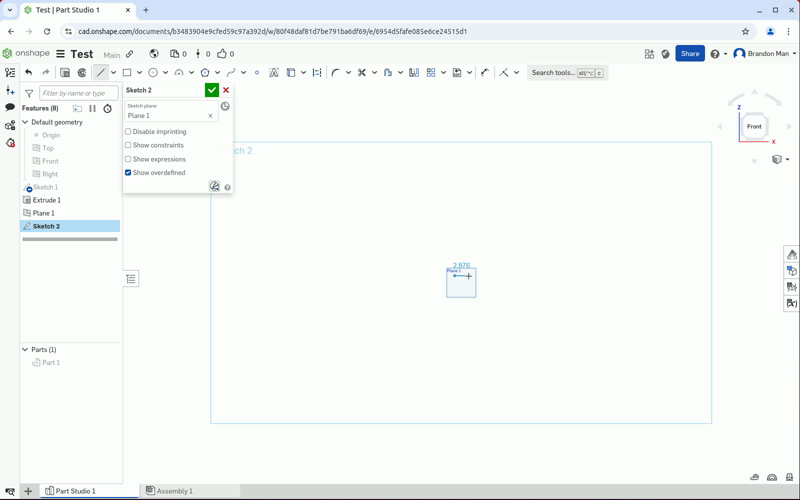
key_up(shift)
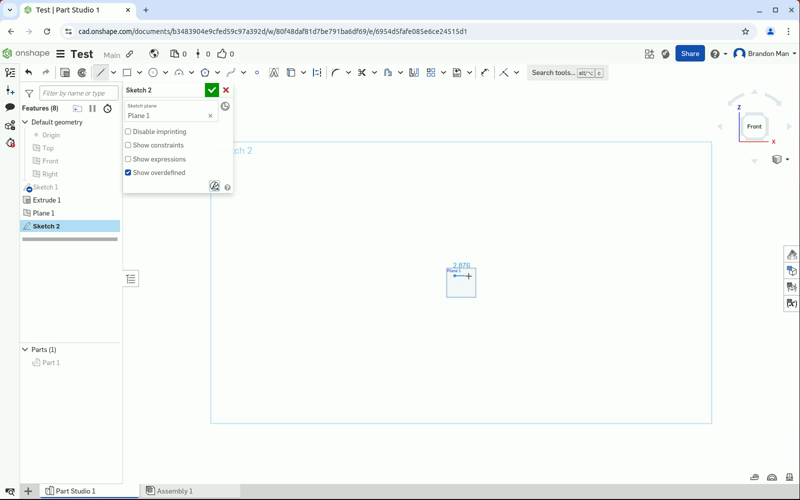
key_down(shift)
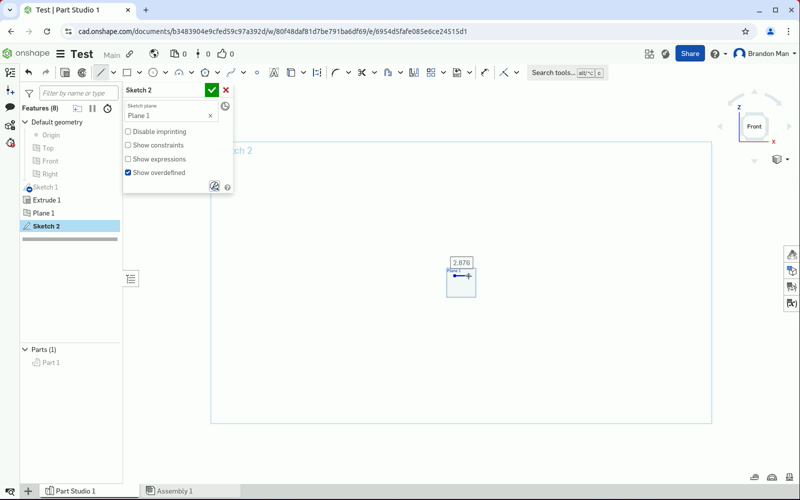
mouse_move(498, 275)
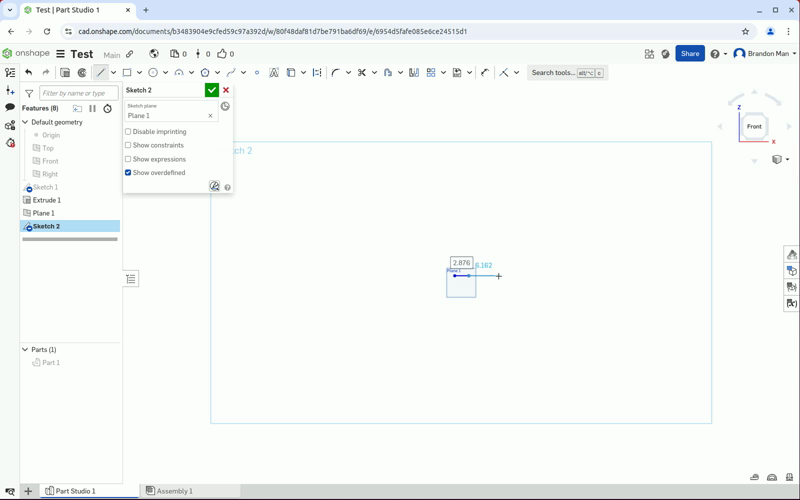
mouse_move(468, 268)
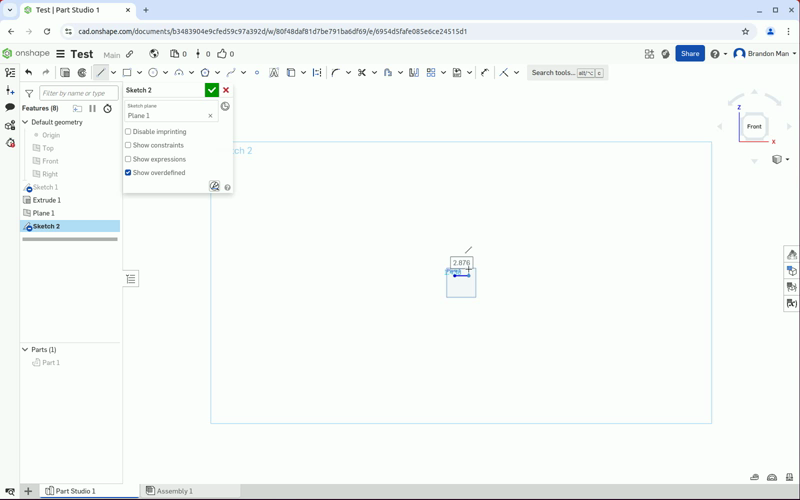
scroll(6)
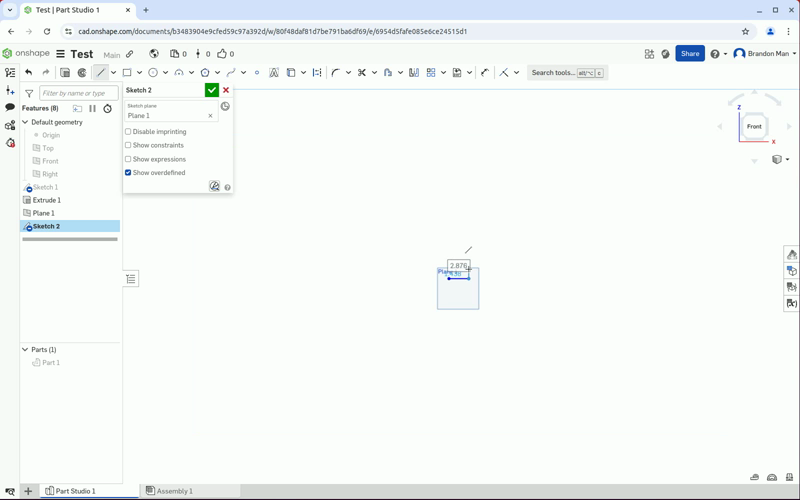
scroll(6)
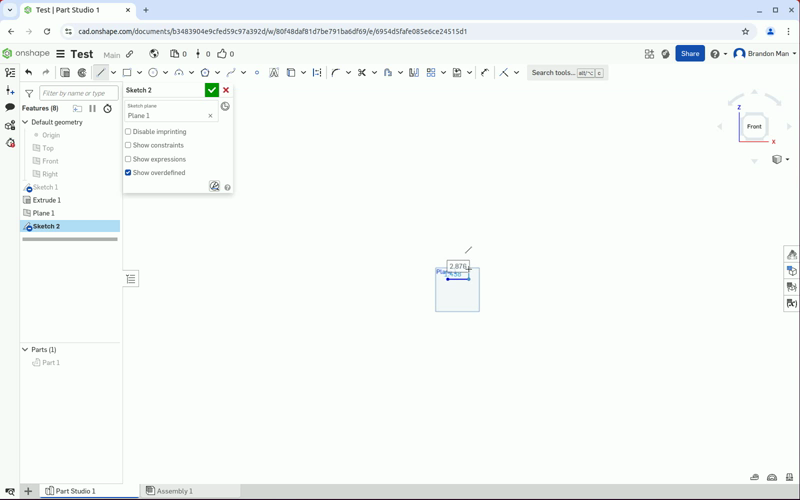
scroll(6)
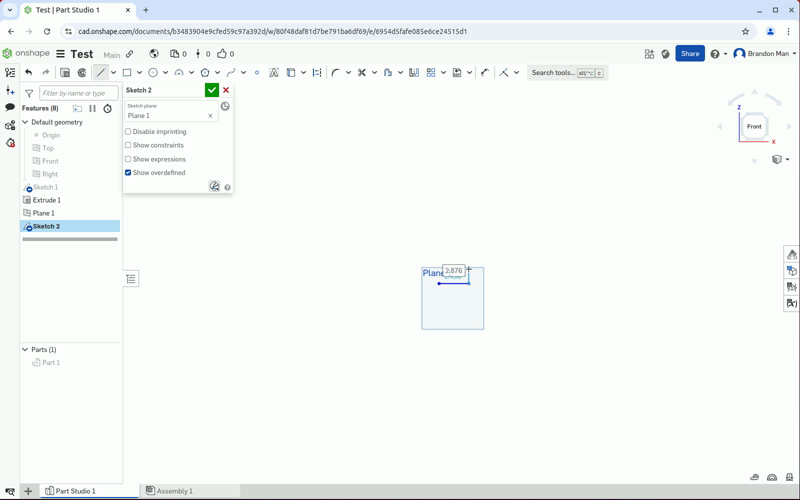
scroll(6)
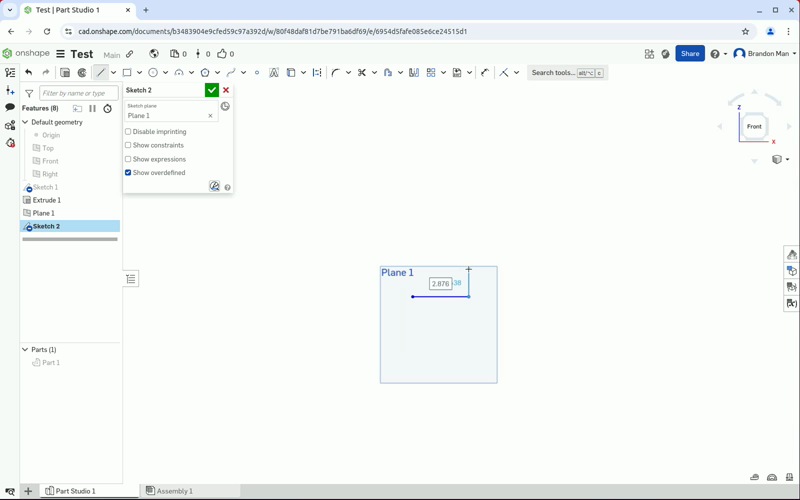
scroll(6)
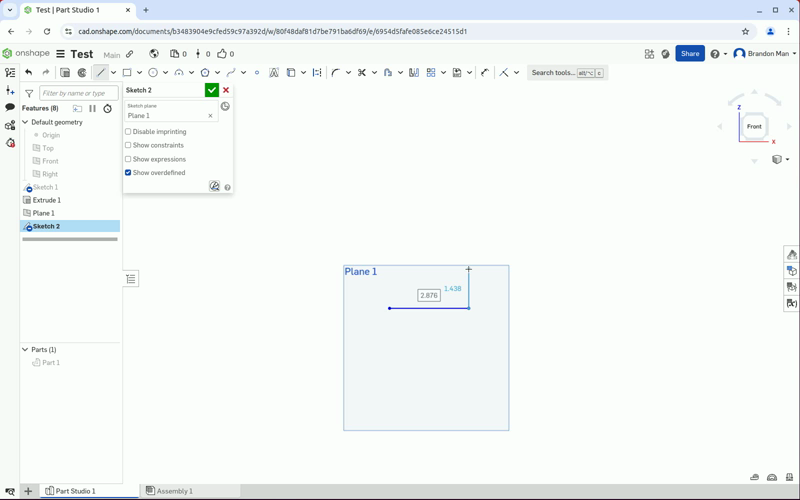
scroll(6)
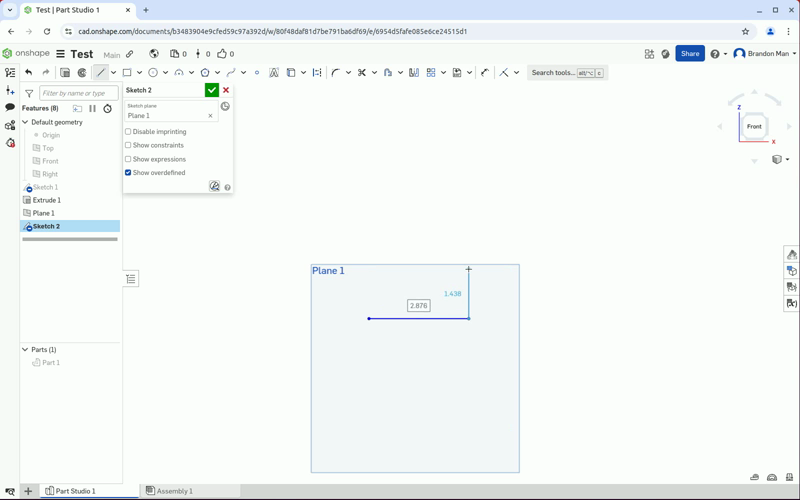
scroll(6)
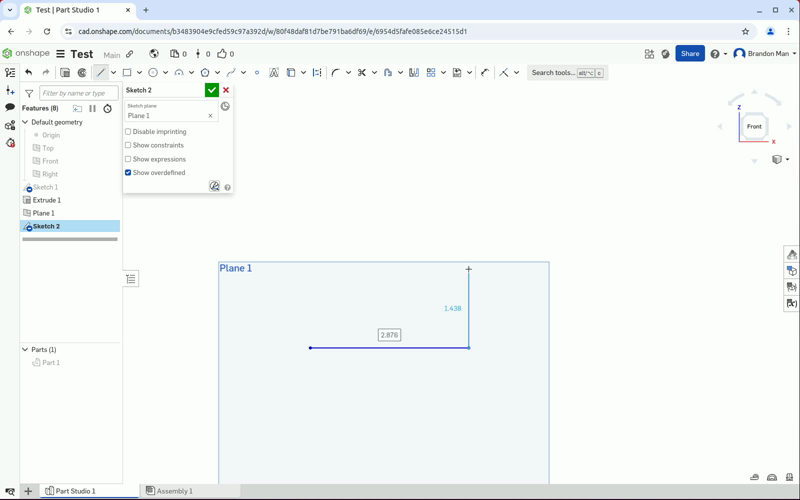
click(468, 268)
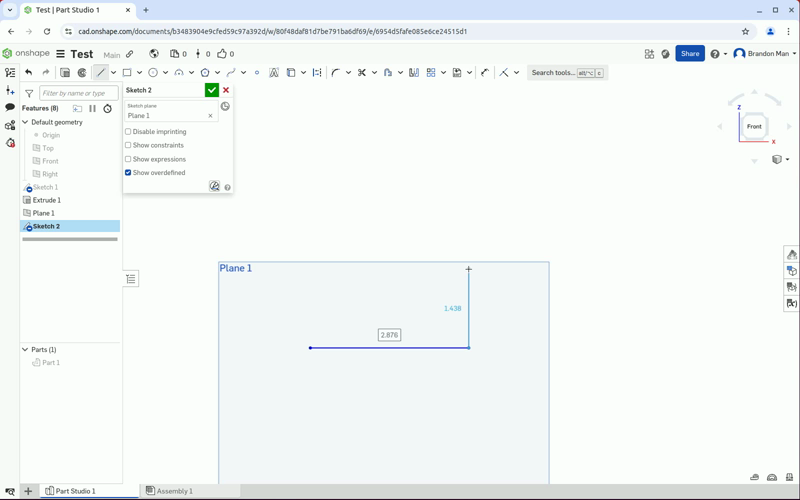
scroll(-6)
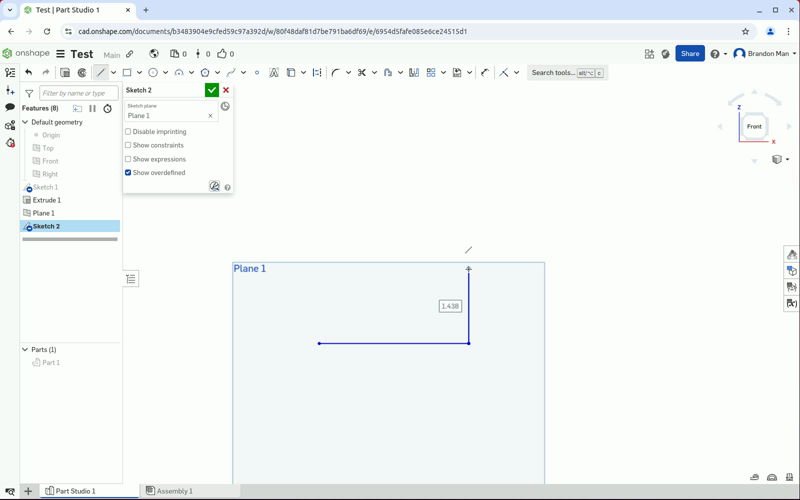
scroll(-6)
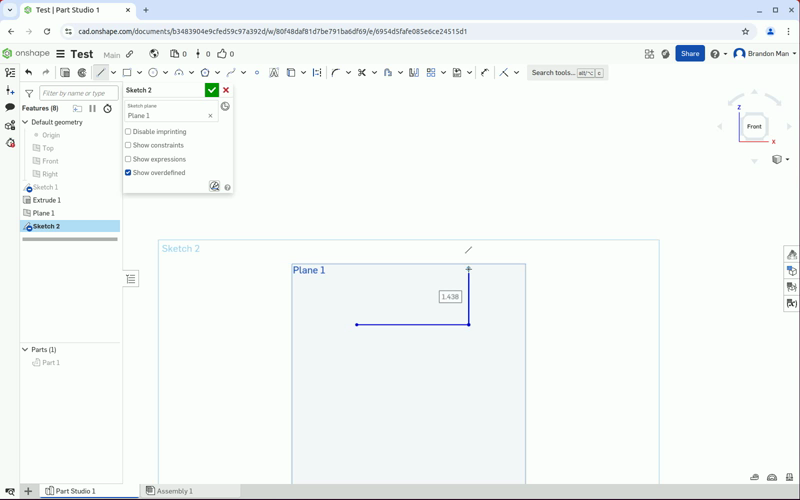
scroll(-6)
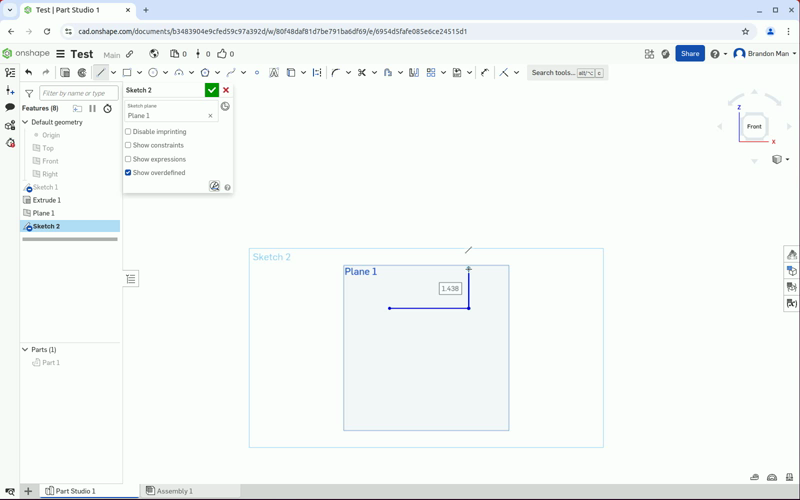
scroll(-6)
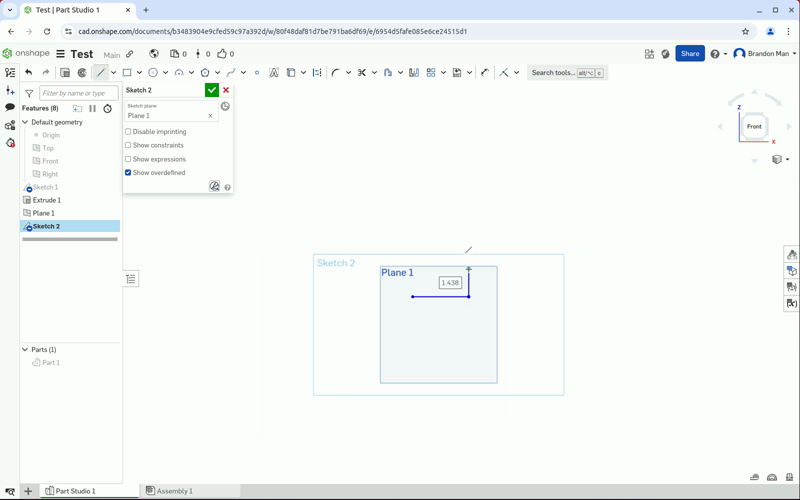
scroll(-6)
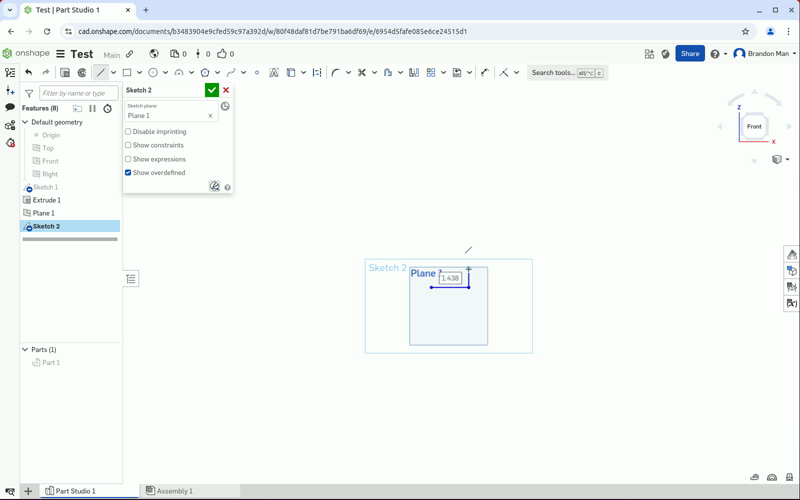
scroll(-6)
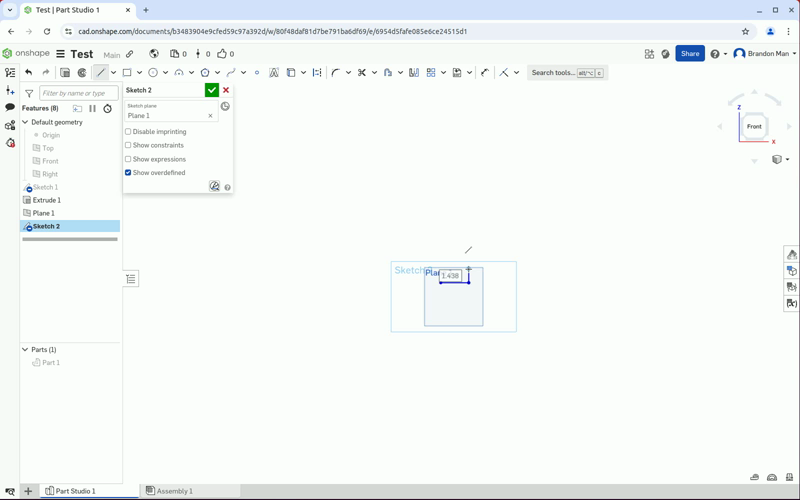
scroll(-6)
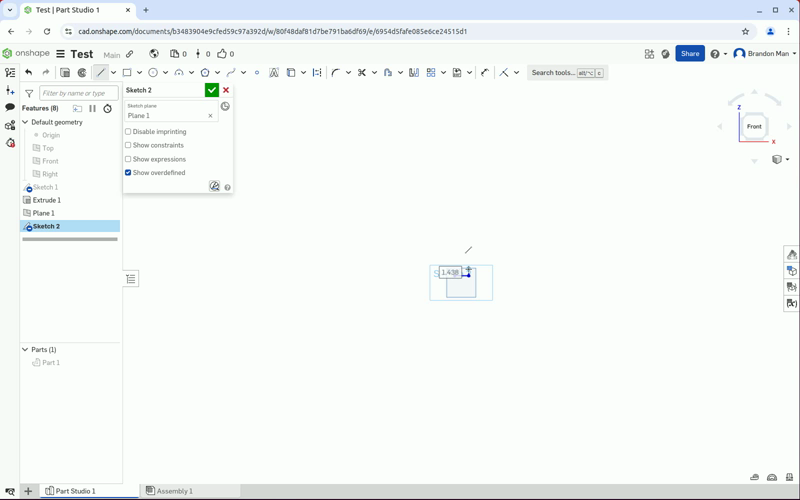
key_up(shift)
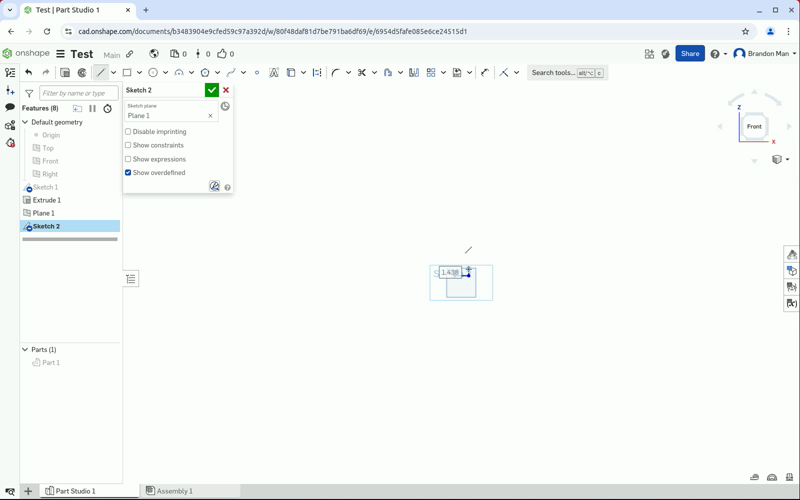
key_down(shift)
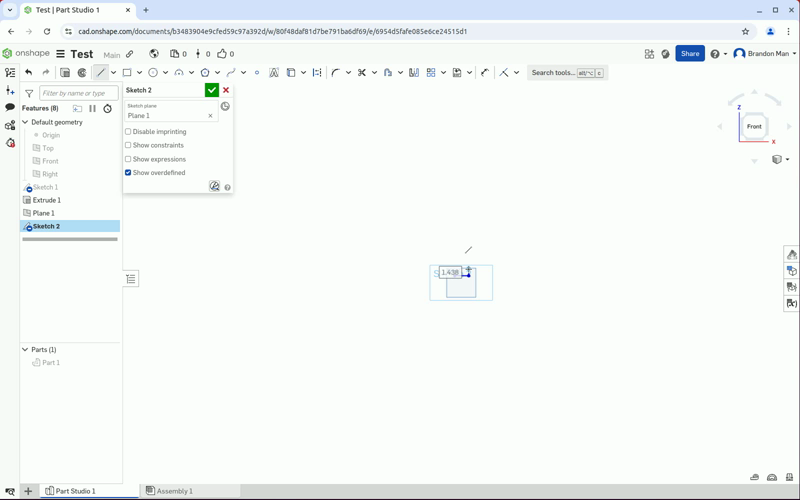
mouse_move(498, 268)
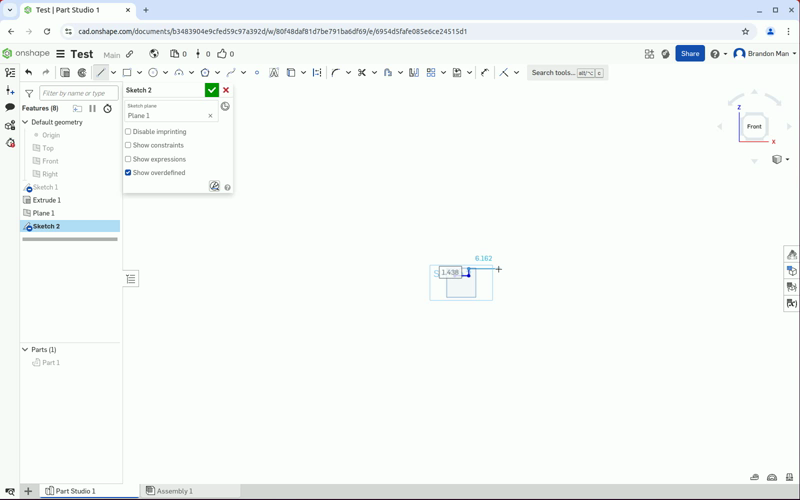
mouse_move(454, 268)
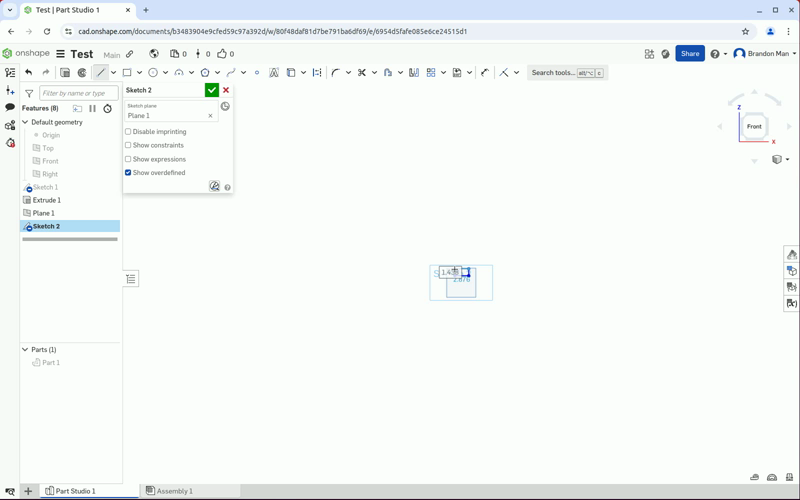
click(454, 268)
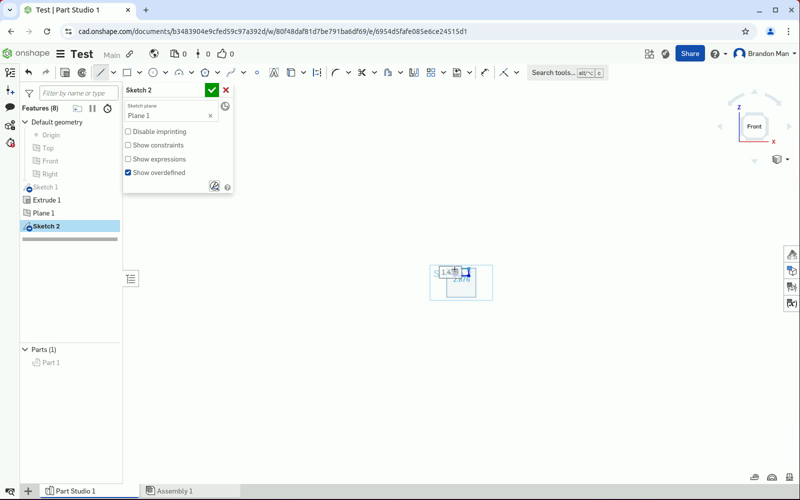
key_up(shift)
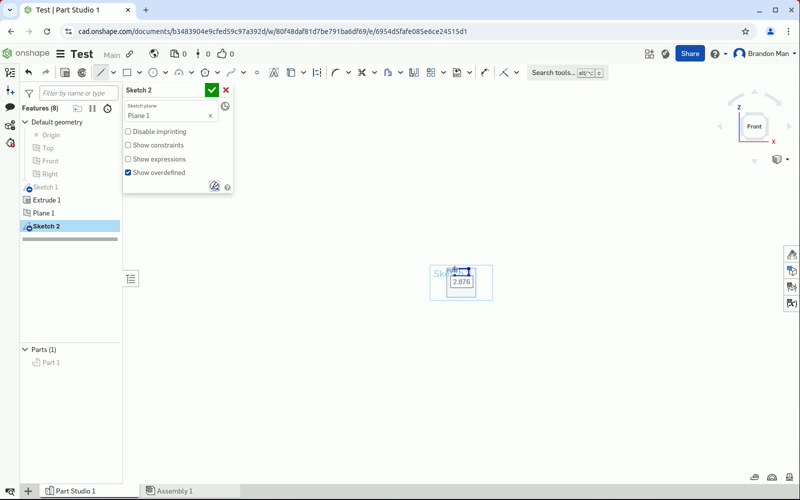
mouse_move(484, 268)
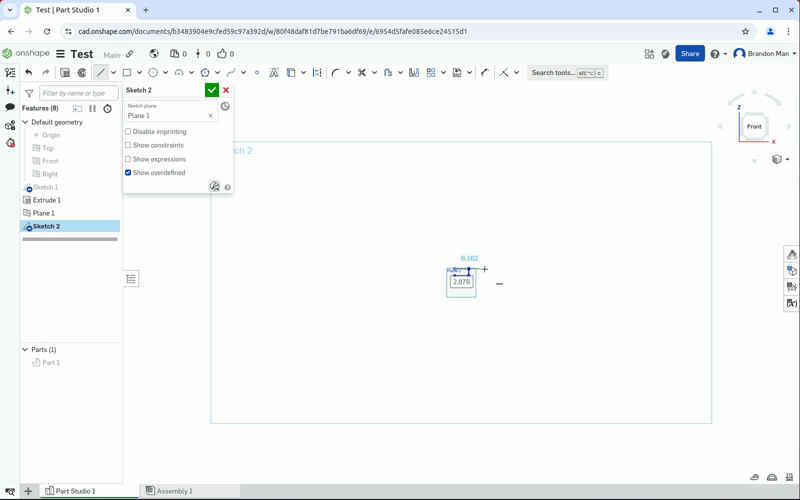
key_down(shift)
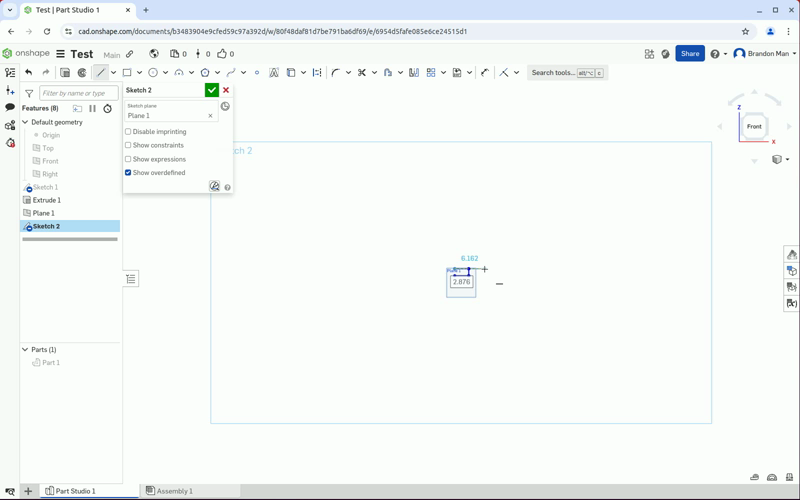
mouse_move(454, 275)
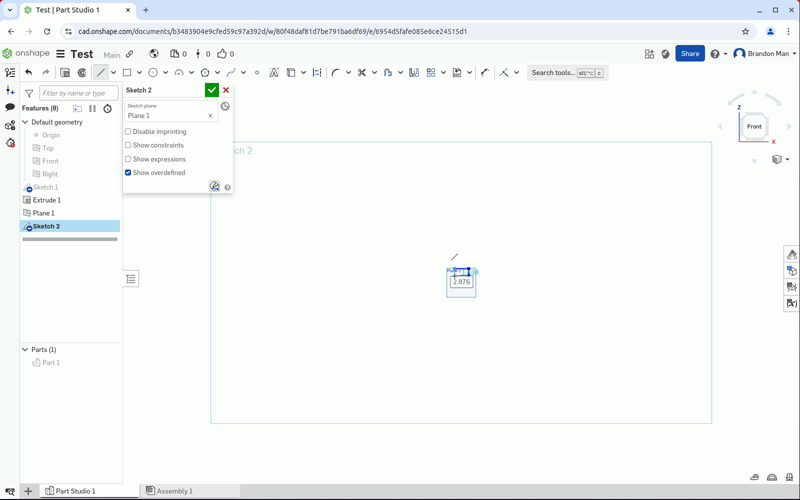
scroll(6)
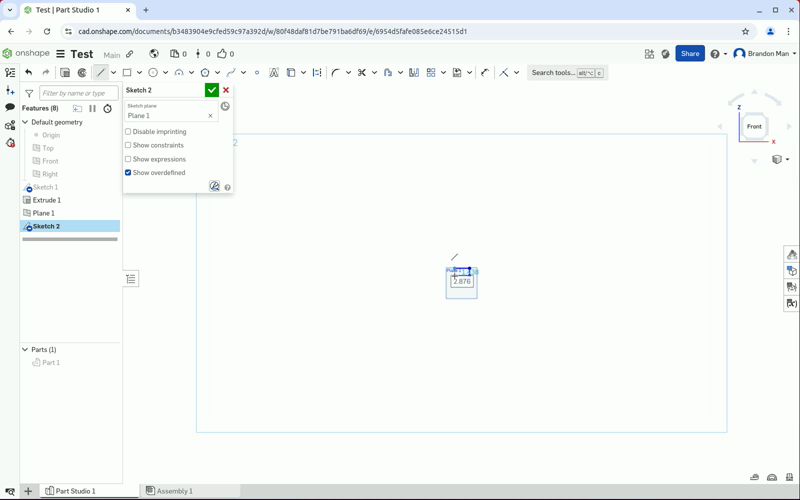
scroll(6)
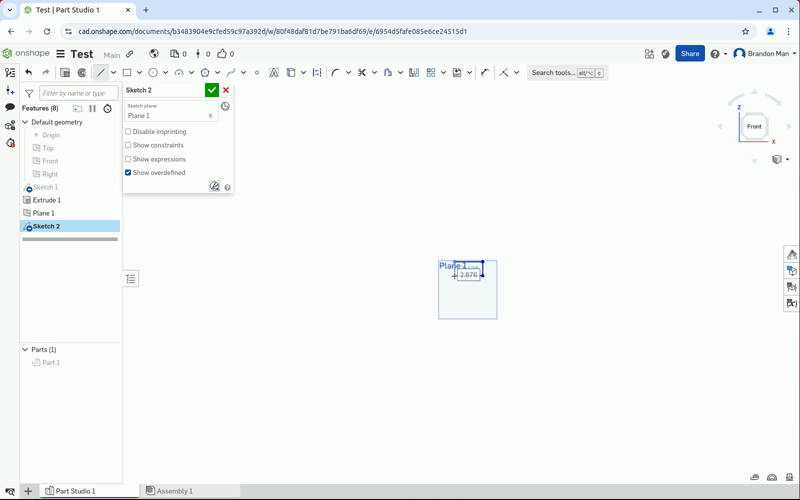
scroll(6)
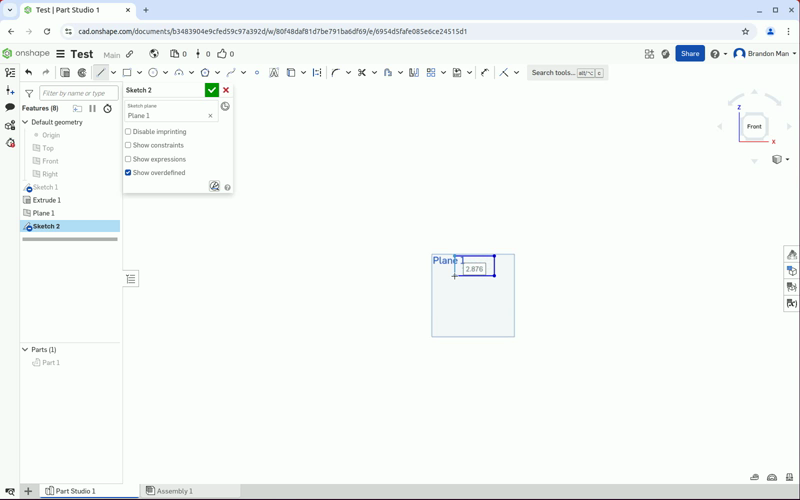
scroll(6)
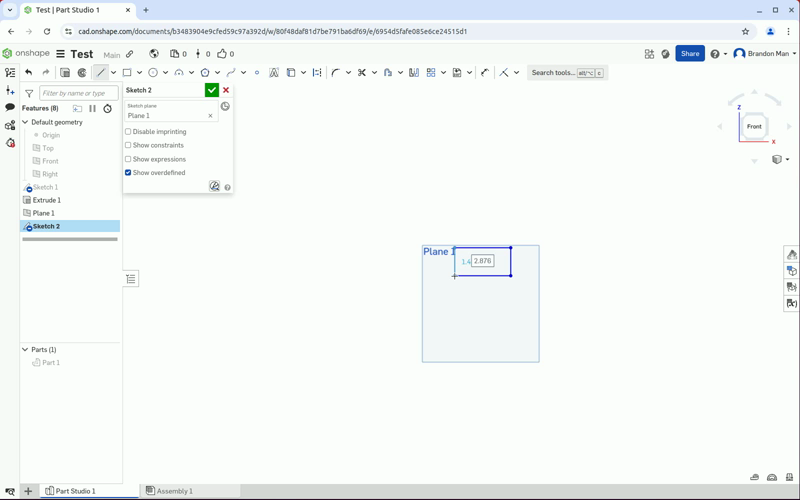
scroll(6)
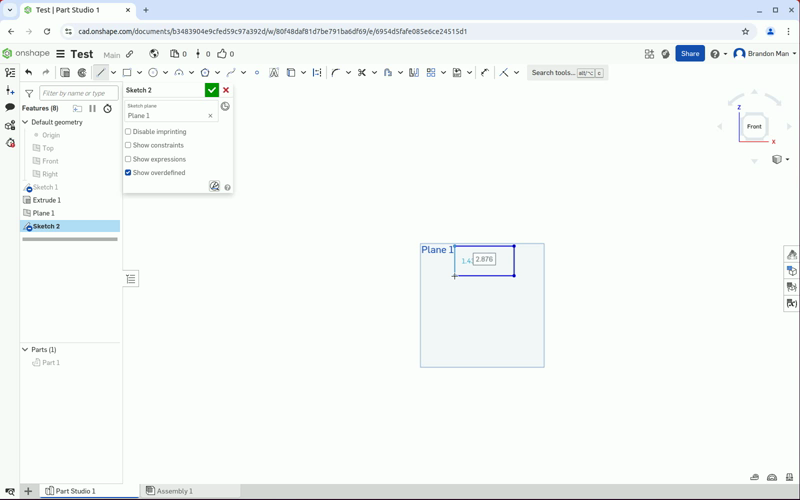
scroll(6)
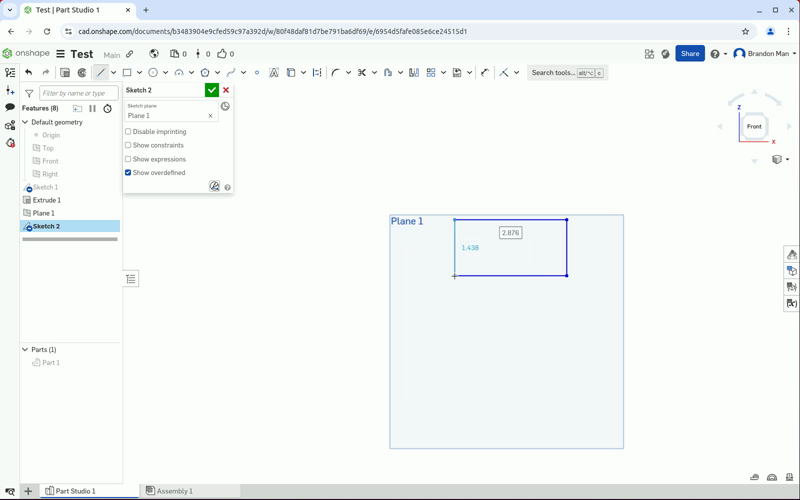
scroll(6)
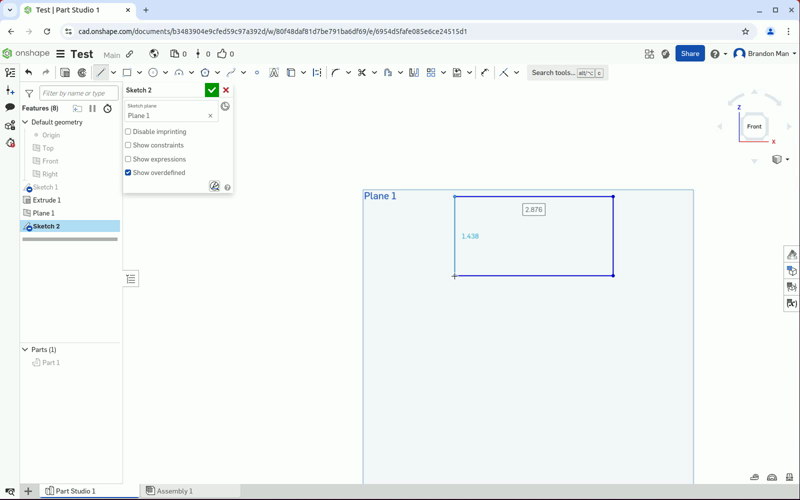
key_up(shift)
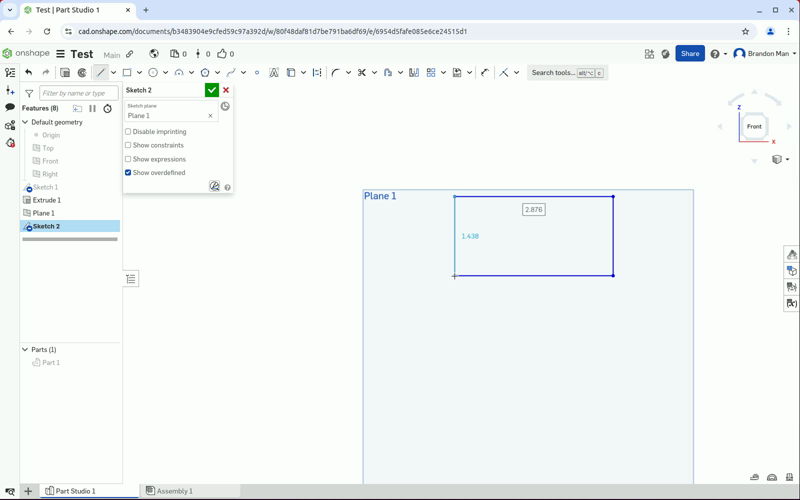
click(454, 275)
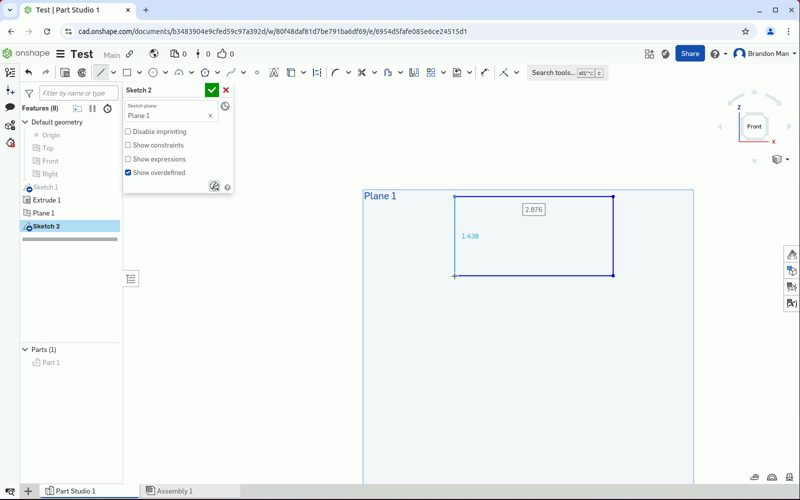
scroll(-6)
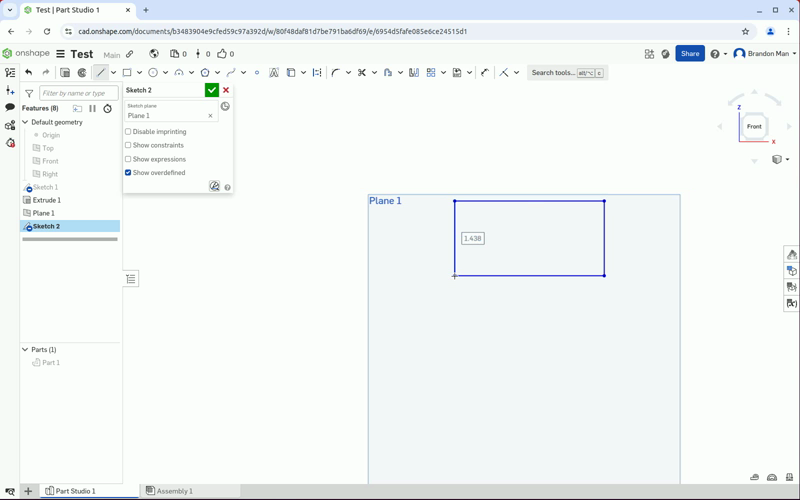
scroll(-6)
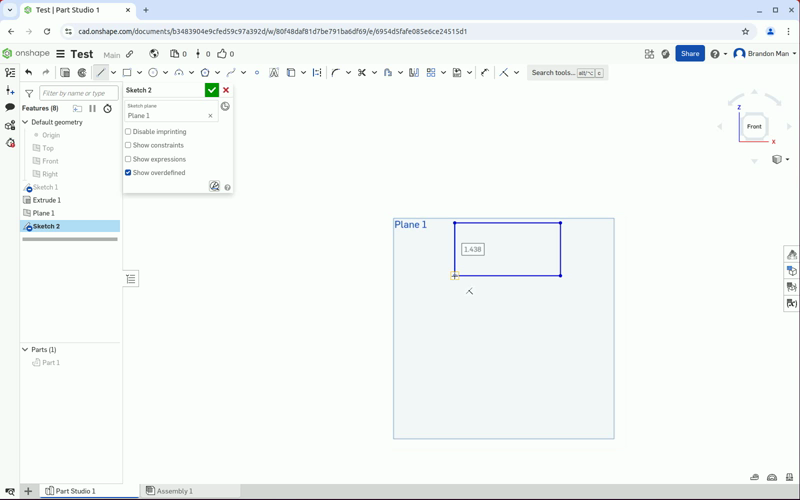
scroll(-6)
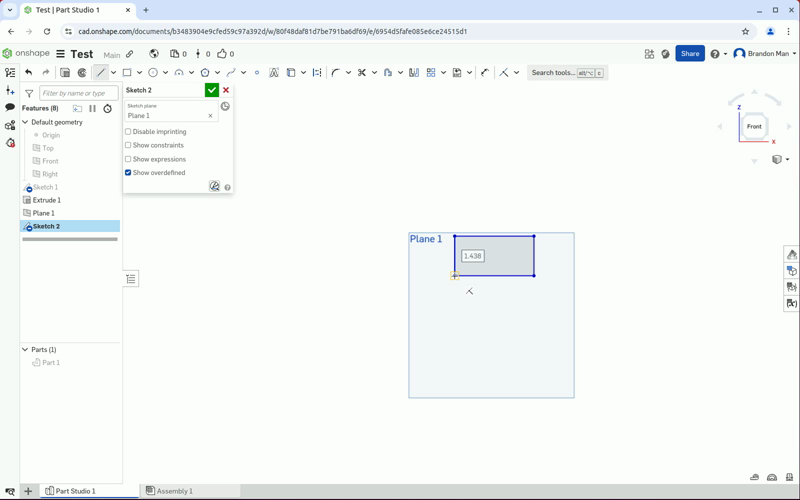
scroll(-6)
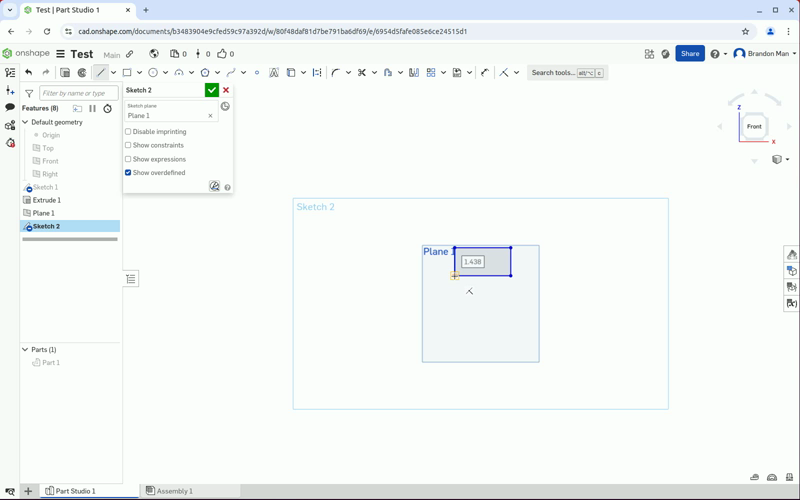
scroll(-6)
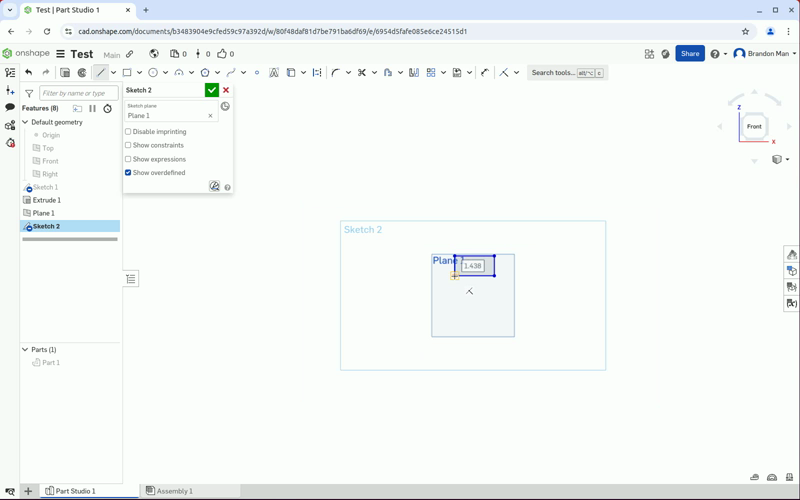
scroll(-6)
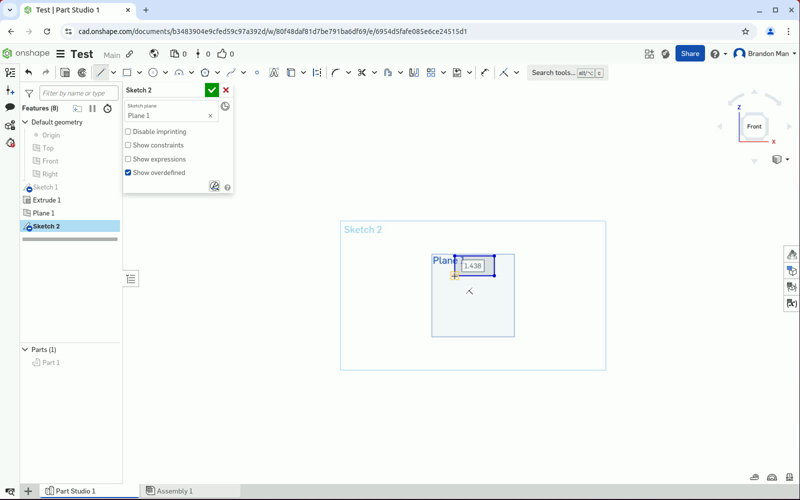
scroll(-6)
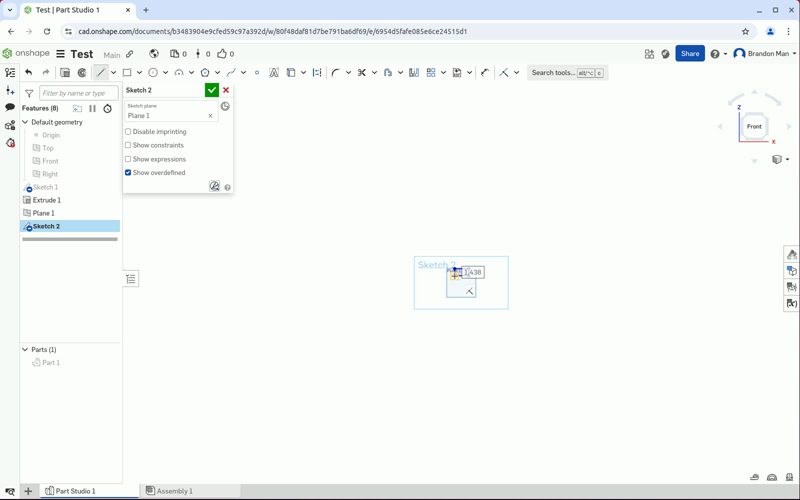
key(esc)
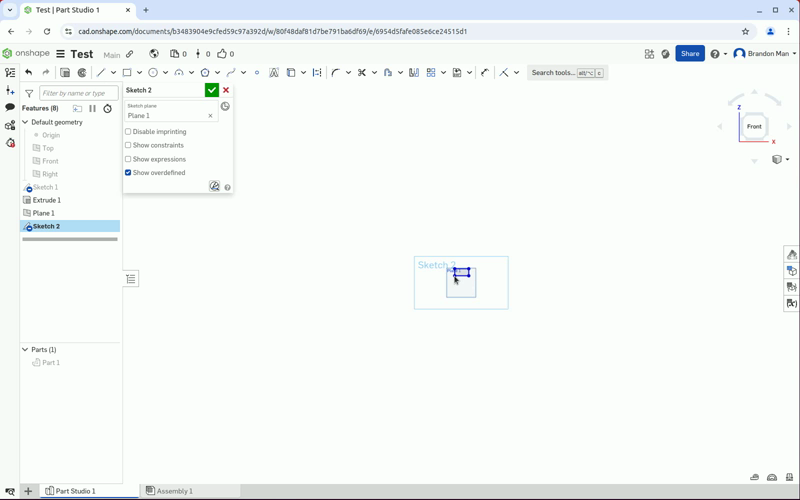
mouse_move(458, 269)
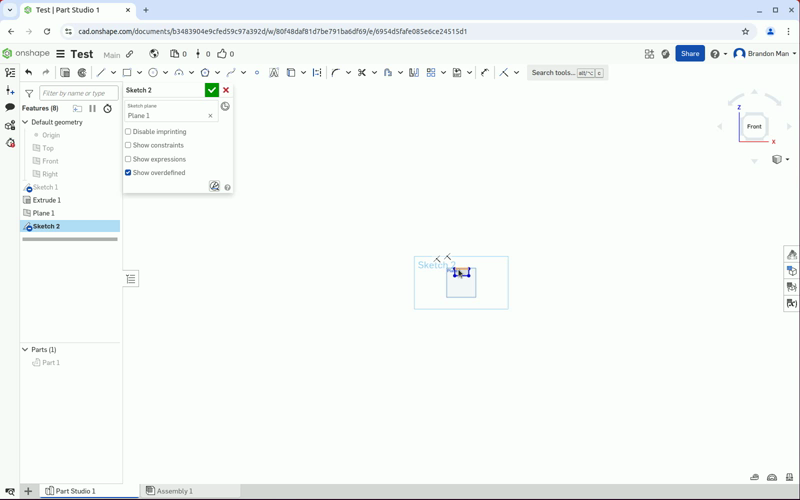
scroll(6)
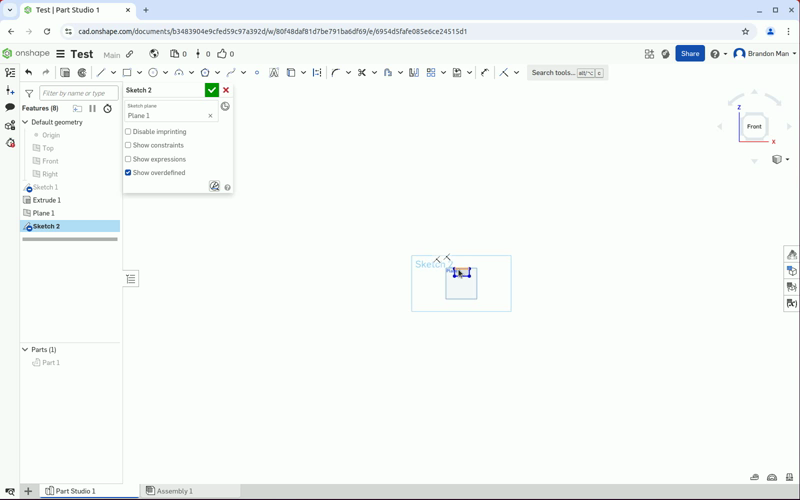
scroll(6)
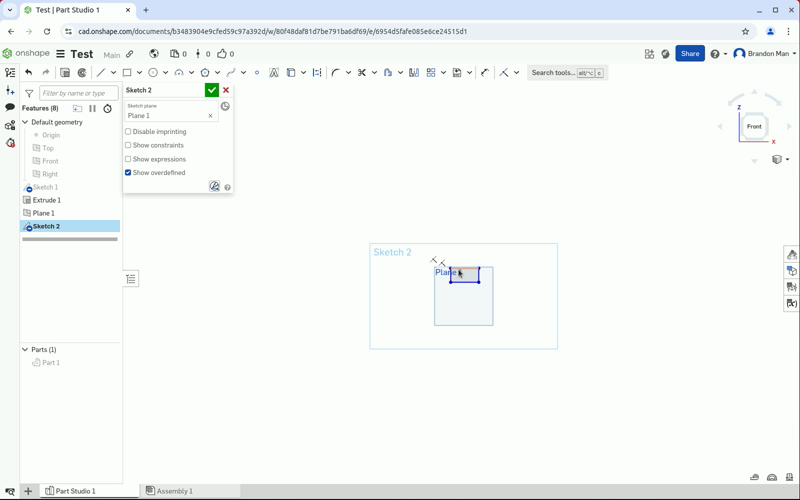
scroll(6)
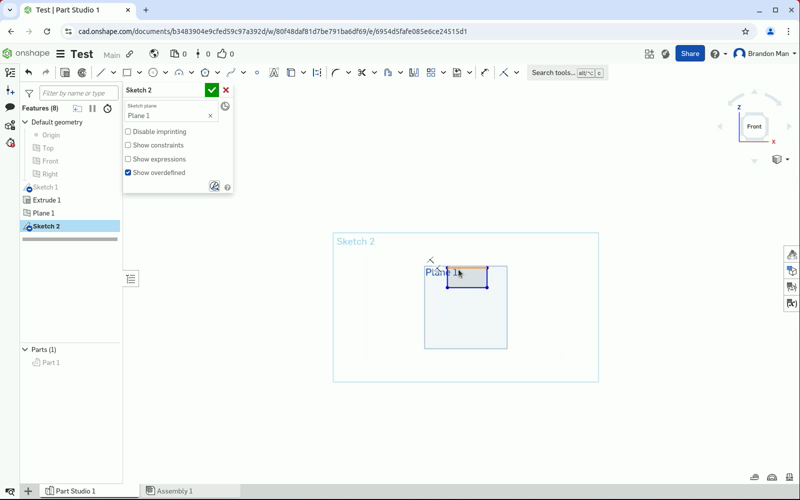
scroll(6)
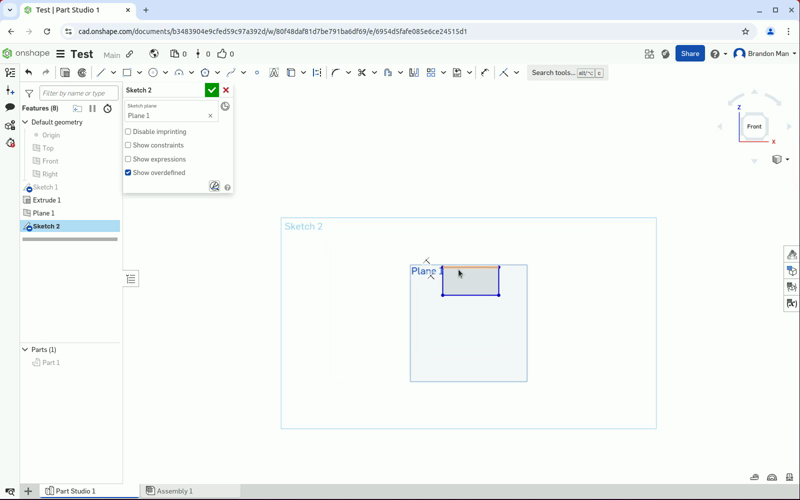
scroll(6)
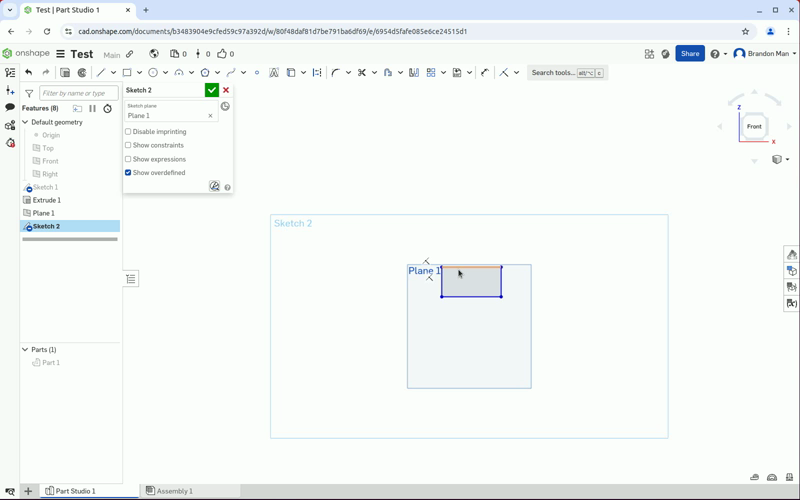
scroll(6)
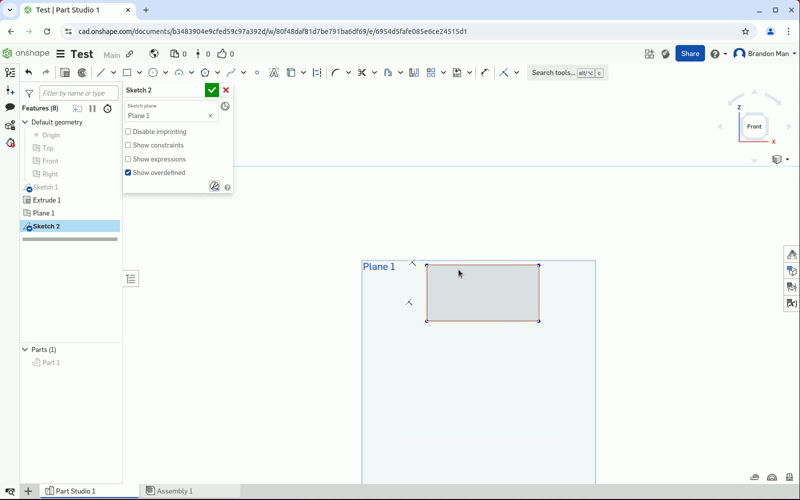
scroll(6)
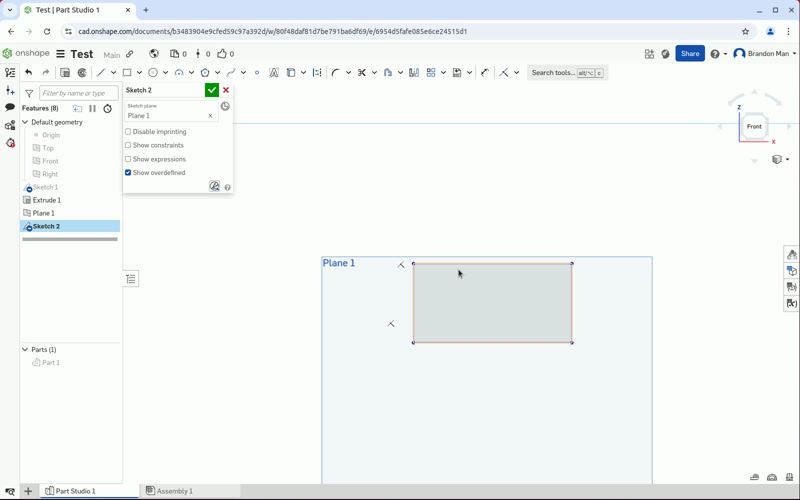
click(458, 269)
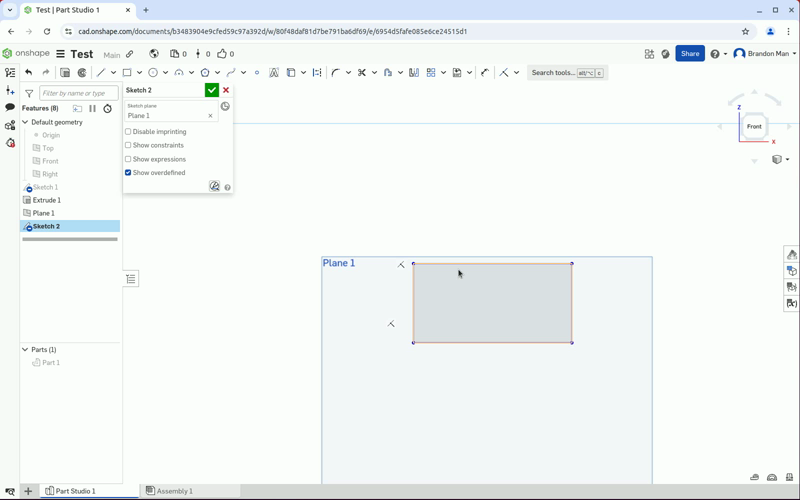
scroll(-6)
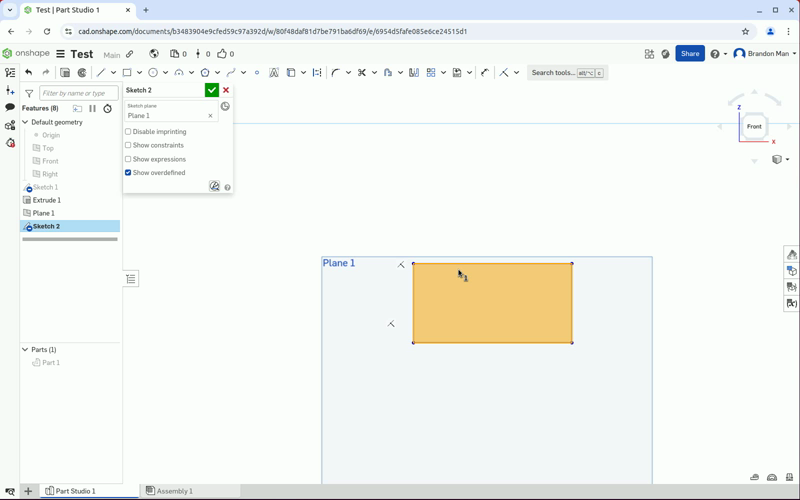
scroll(-6)
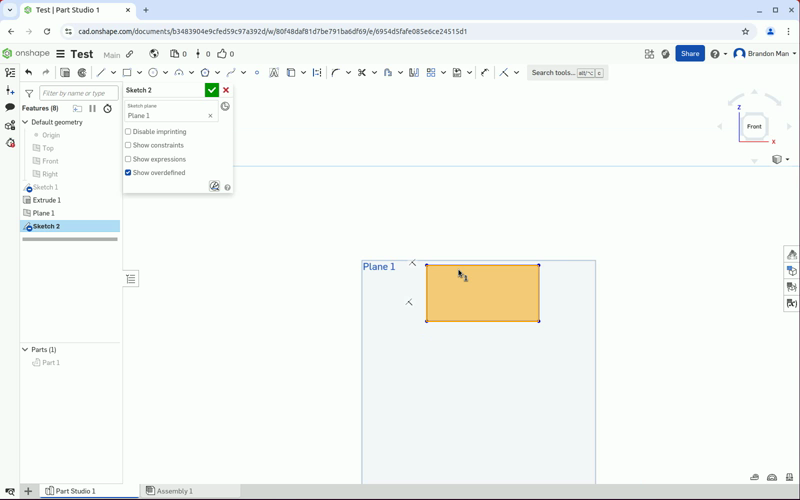
scroll(-6)
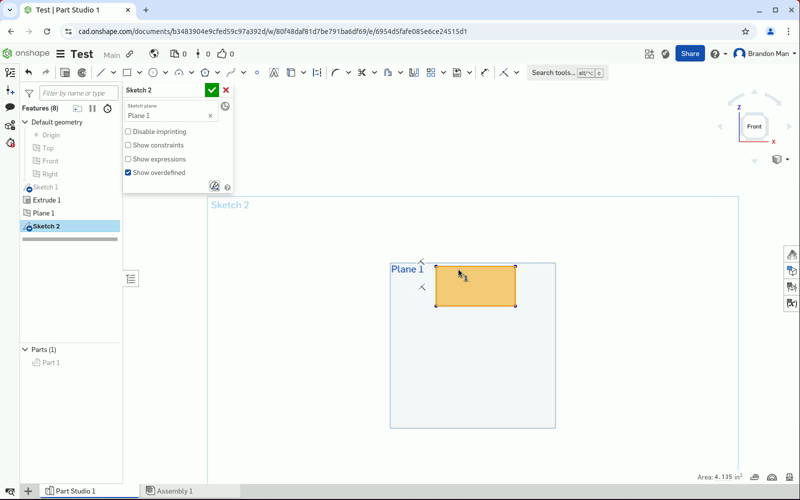
scroll(-6)
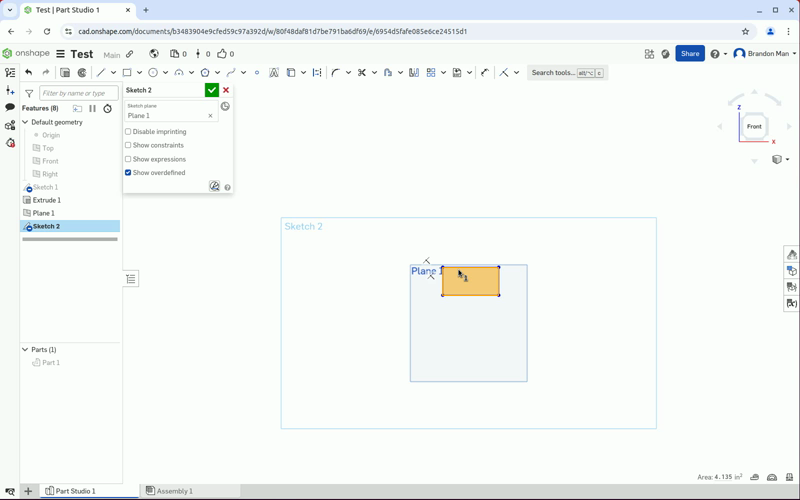
scroll(-6)
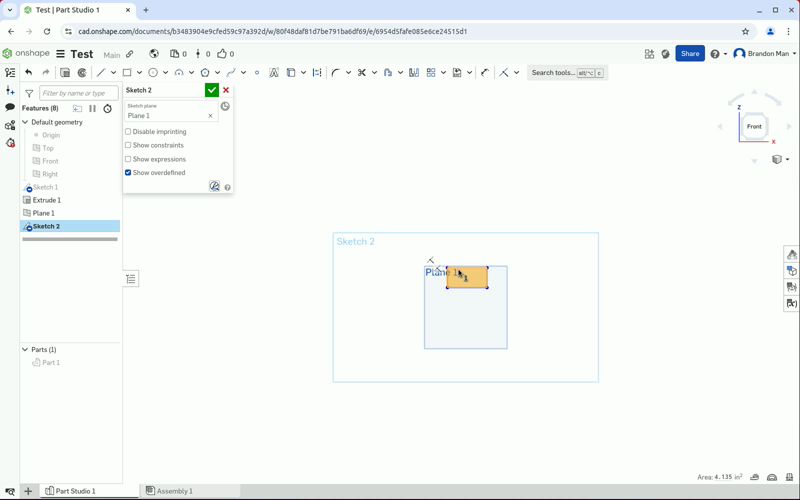
scroll(-6)
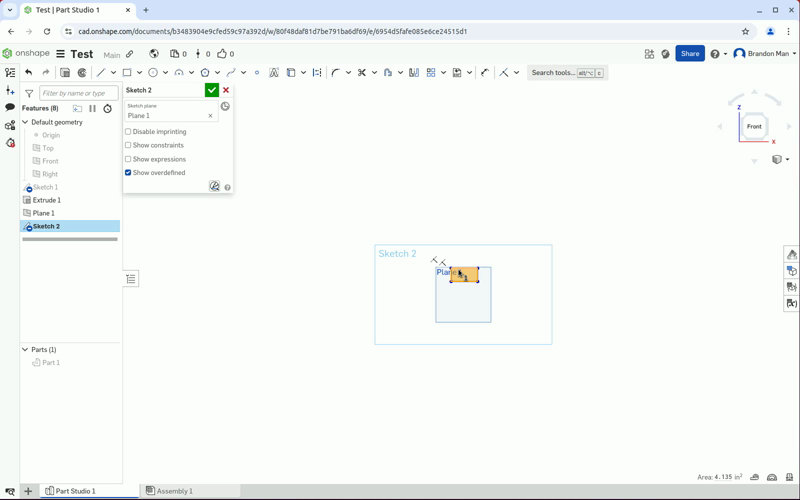
scroll(-6)
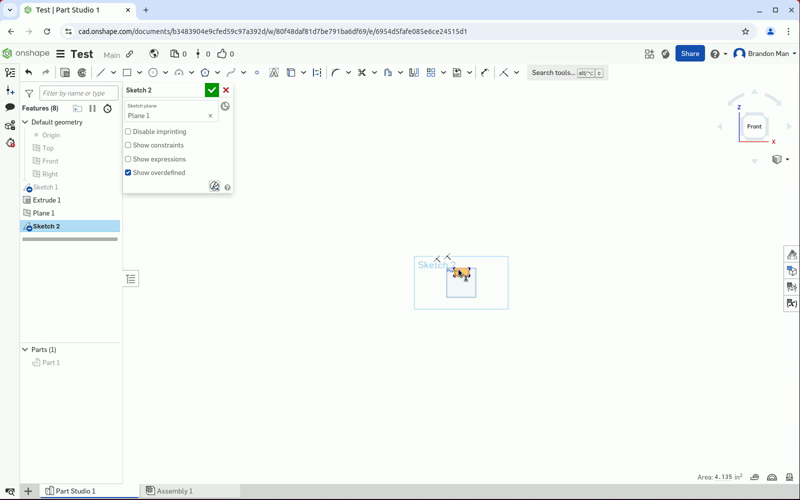
mouse_move(73, 352)
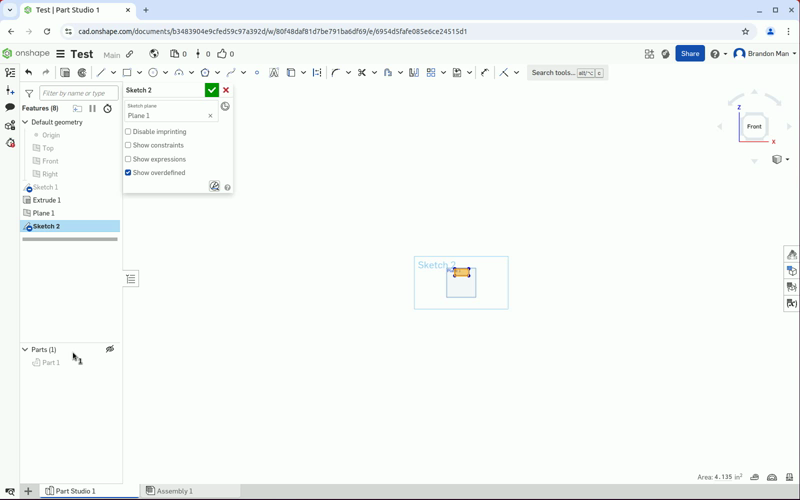
key(shift+y)
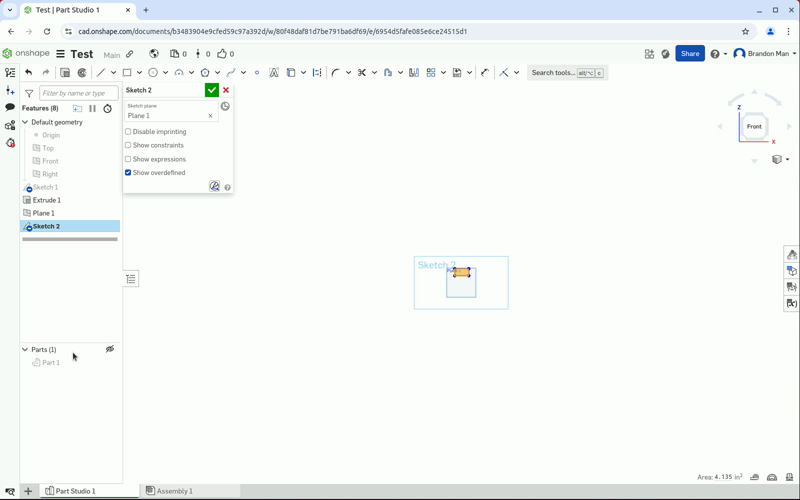
key(shift+e)
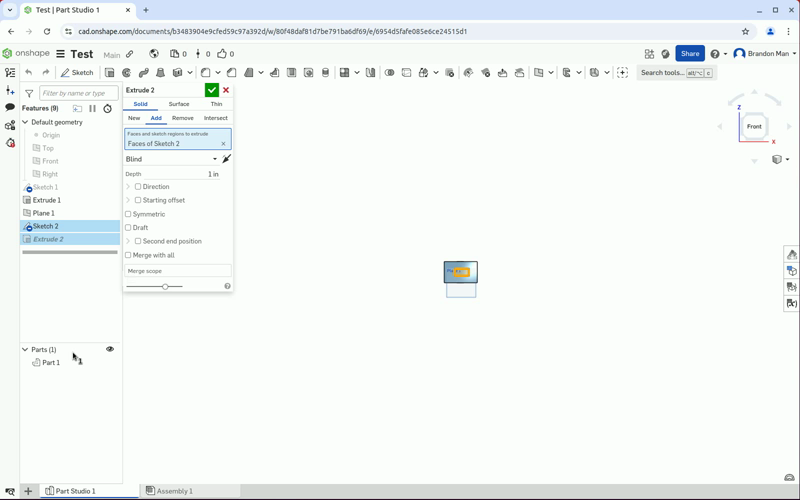
mouse_move(143, 106)
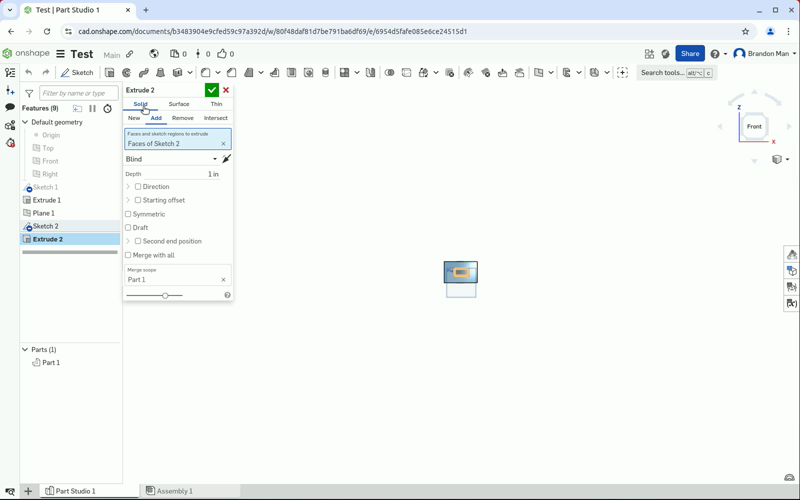
click(143, 106)
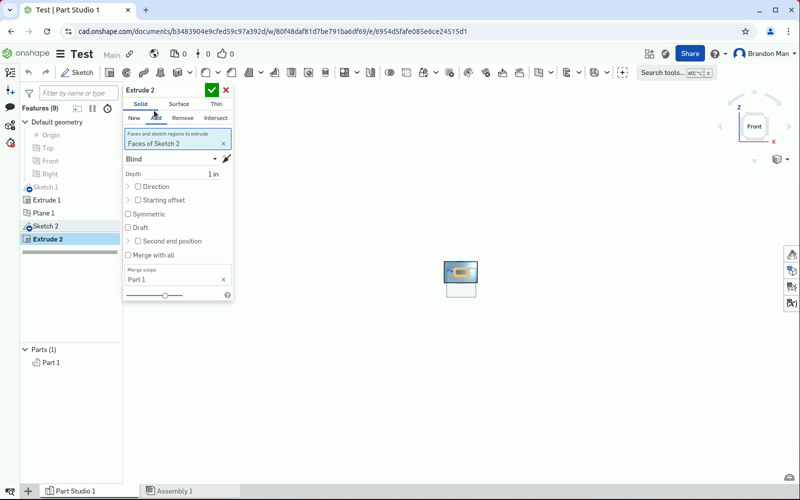
mouse_move(186, 120)
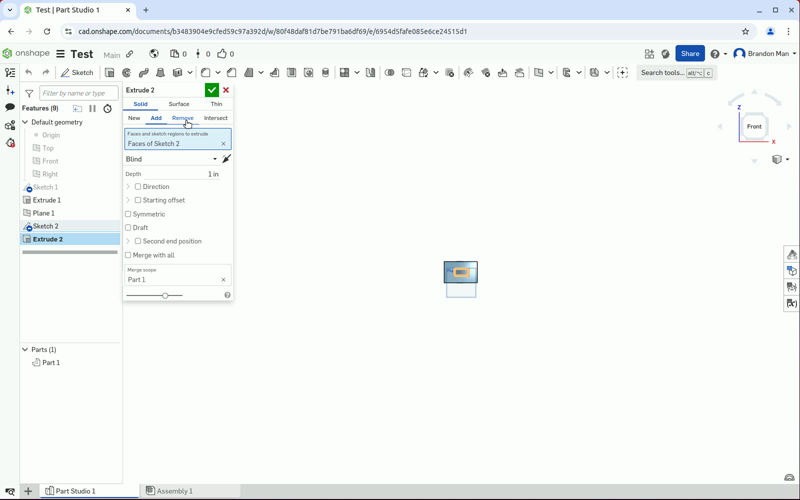
click(186, 120)
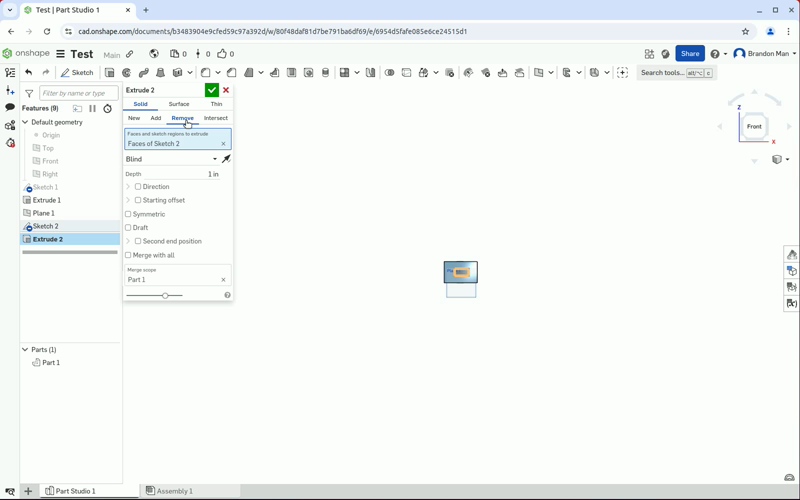
key(tab, 4)
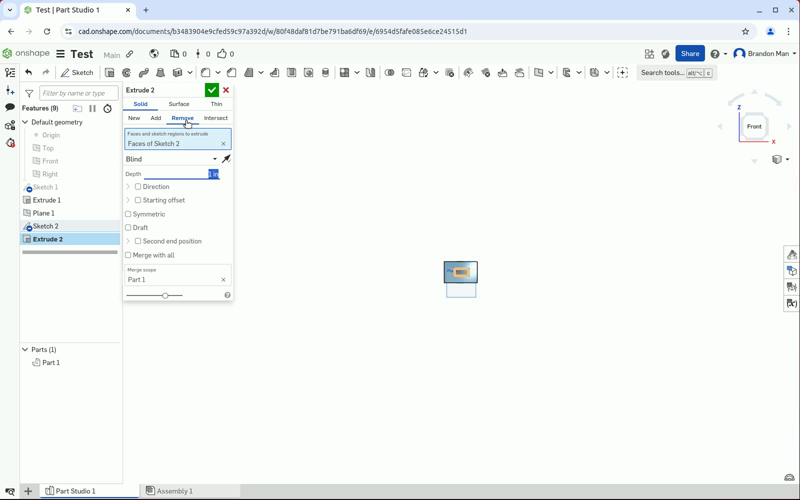
text(3.611)
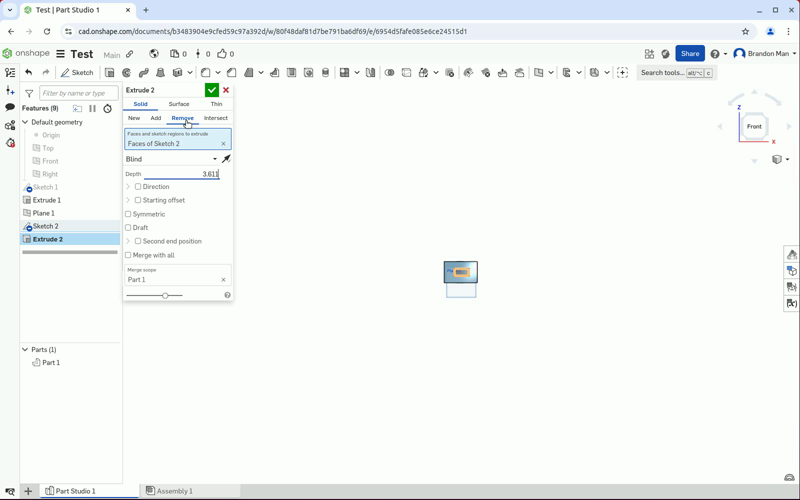
key(tab, 6)
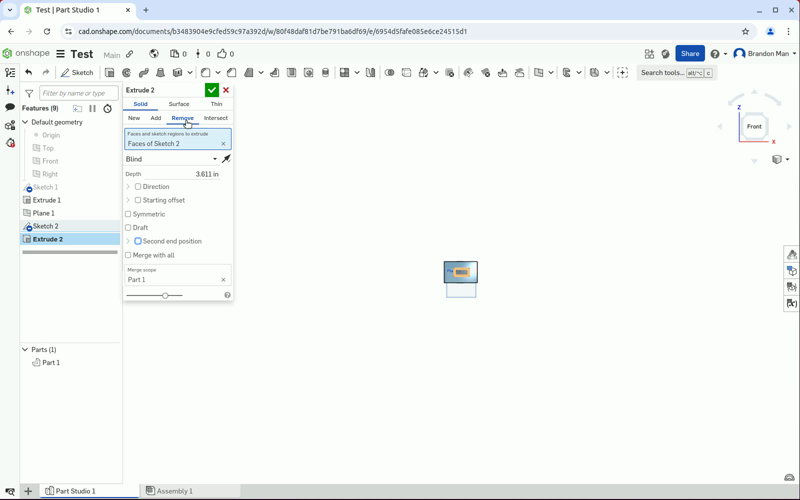
key(space)
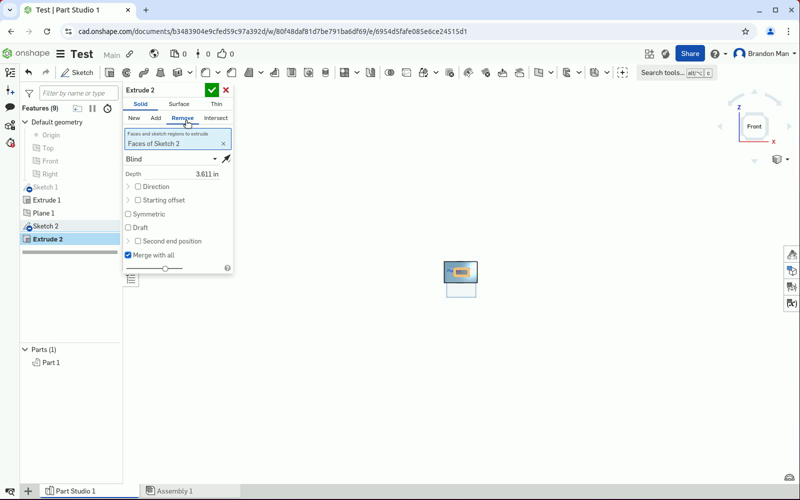
key(enter)
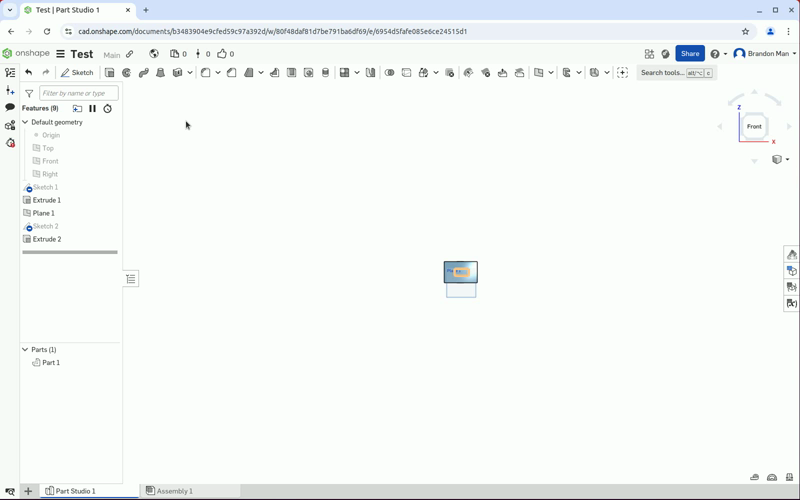
key(shift+h)
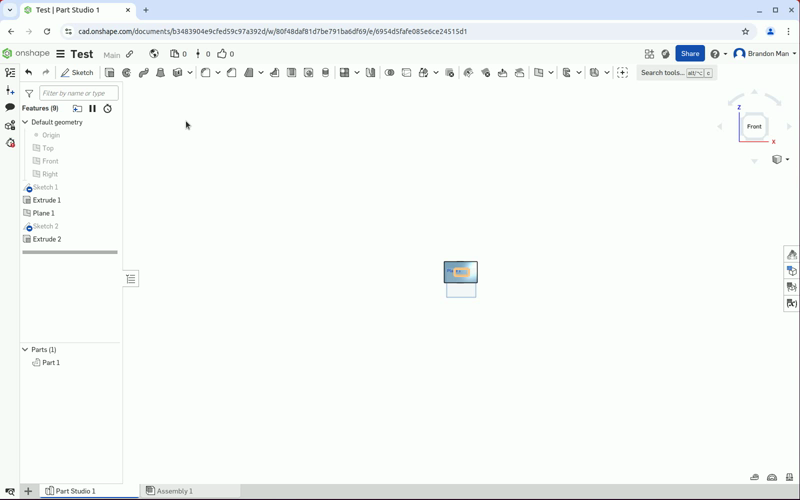
key(shift+h)
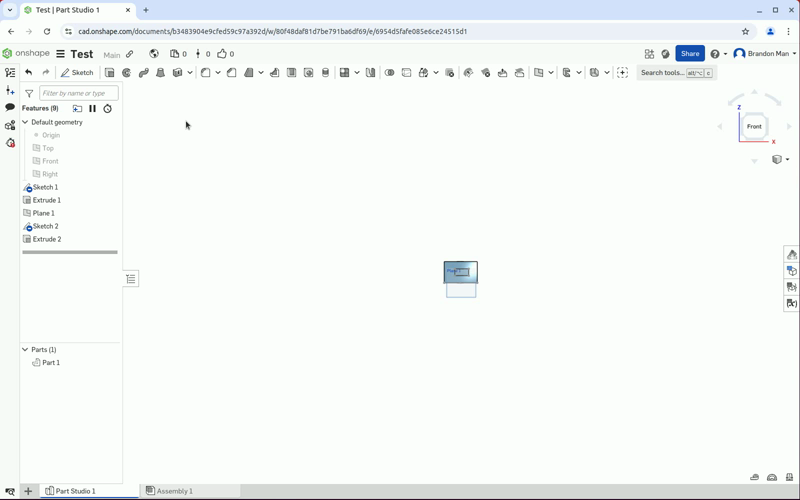
key(shift+7)
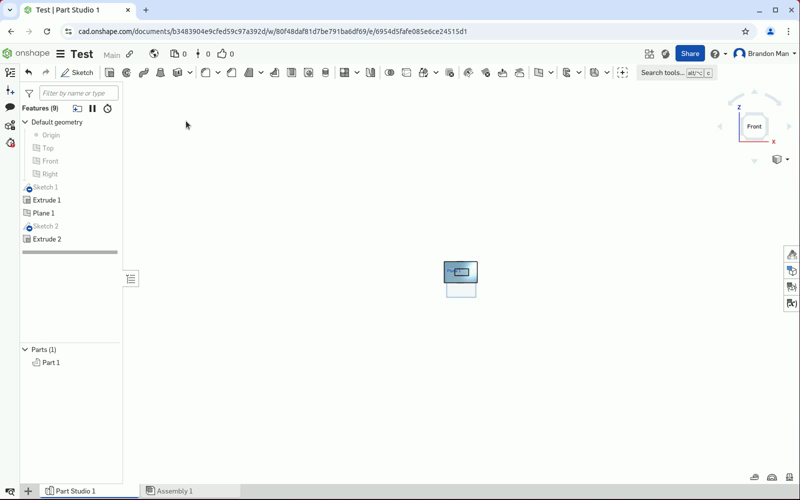
key(left, 2)
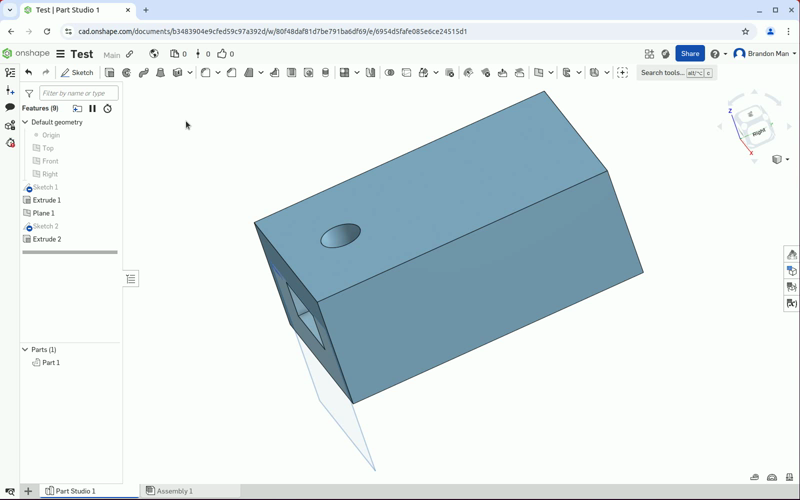
key(down, 2)
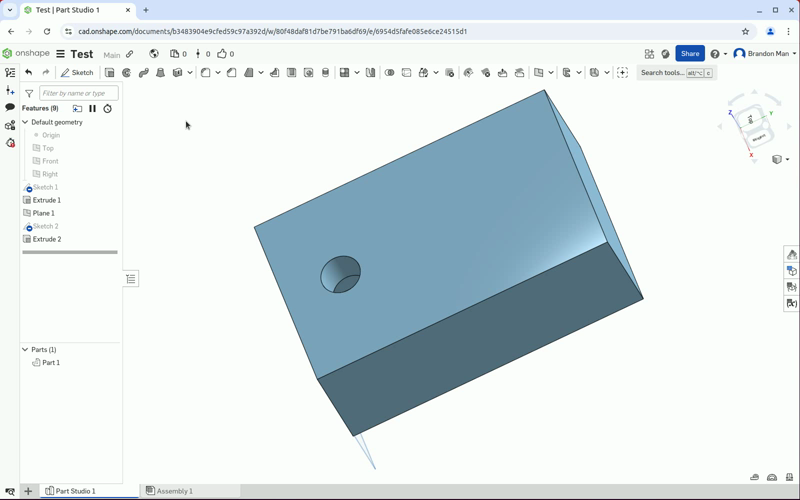
key(up, 2)
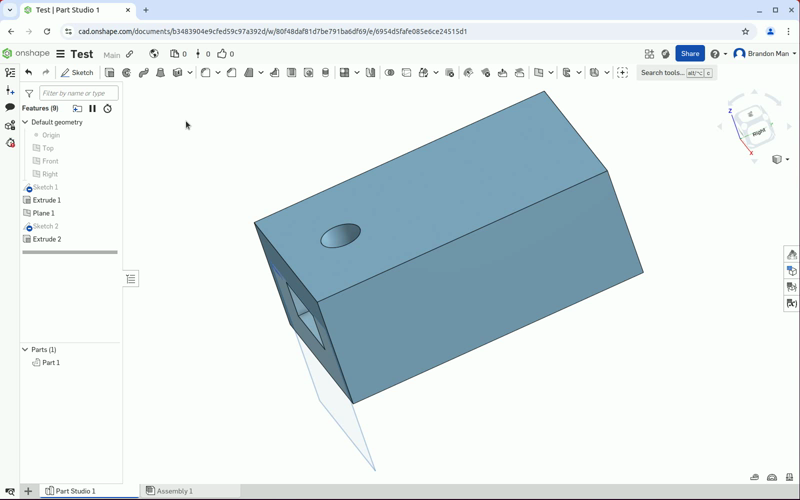
key(right, 2)
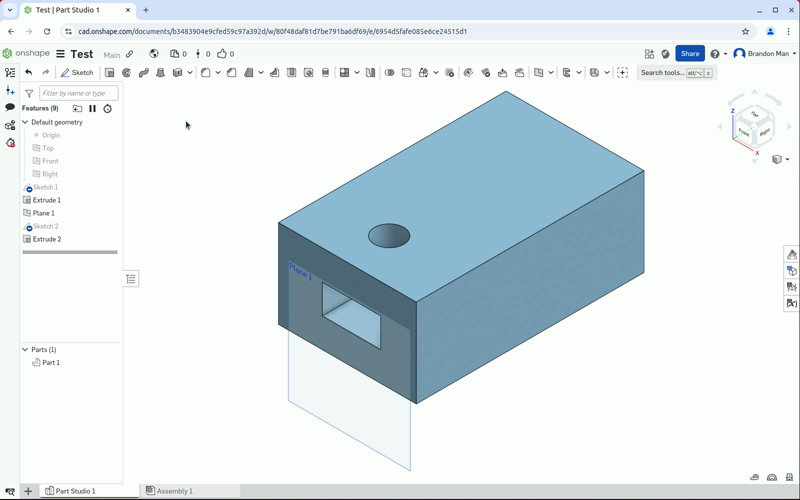
mouse_move(73, 189)
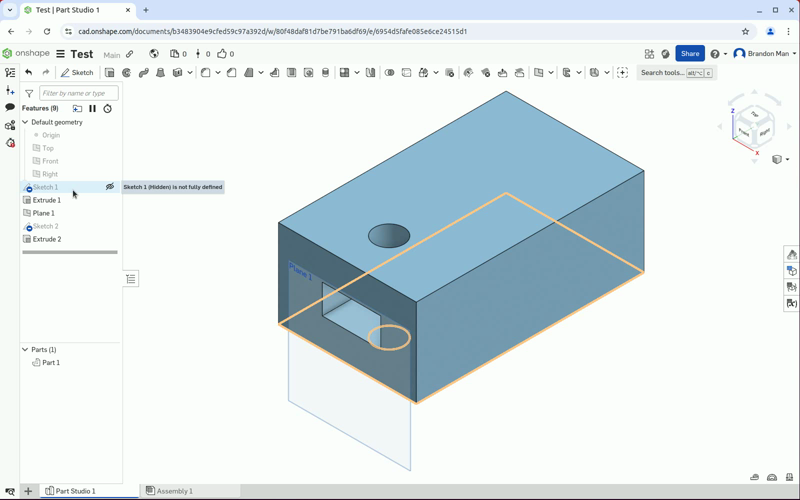
click(73, 189)